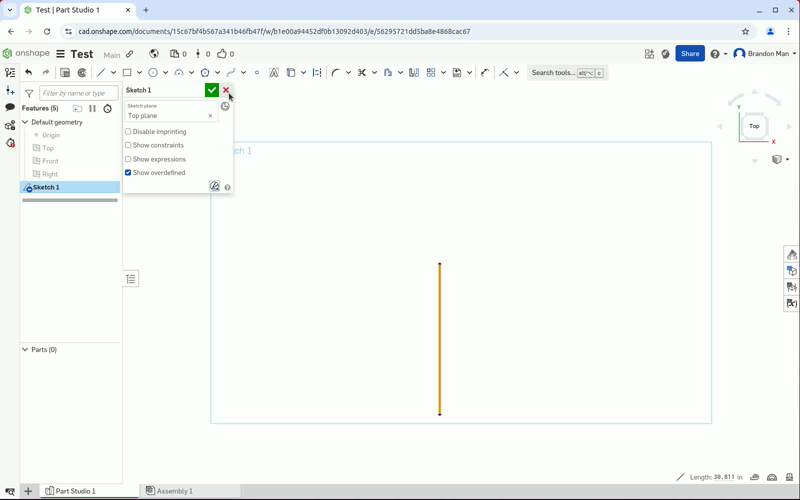
key(shift+h)
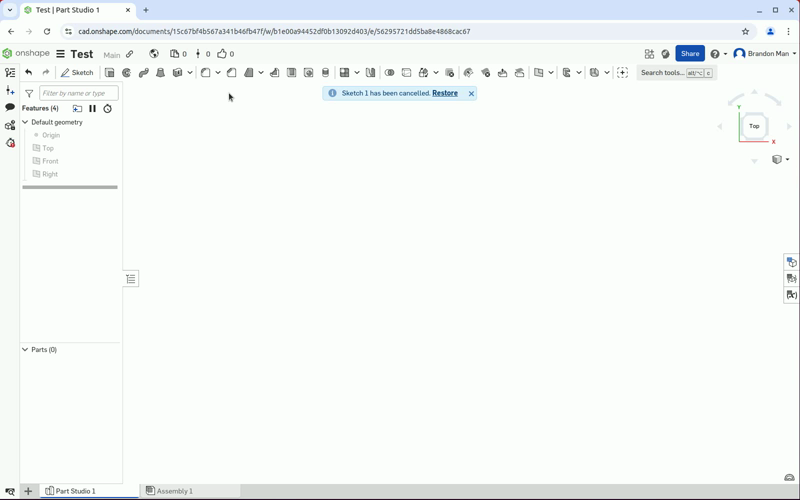
mouse_move(73, 352)
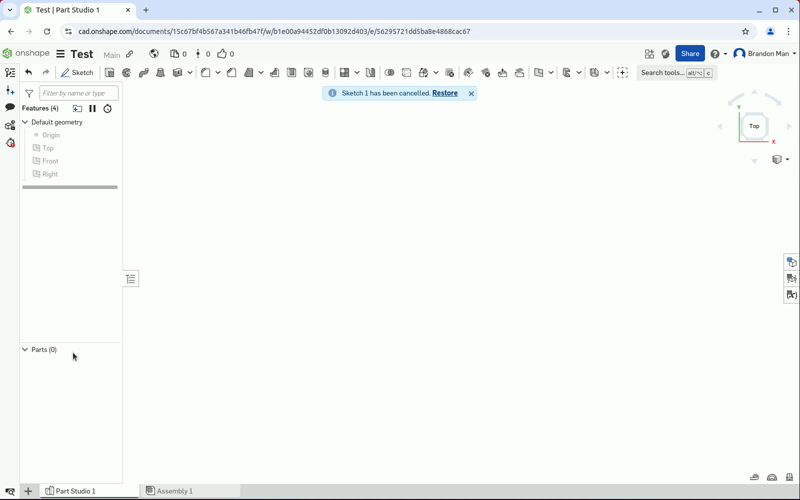
key(y)
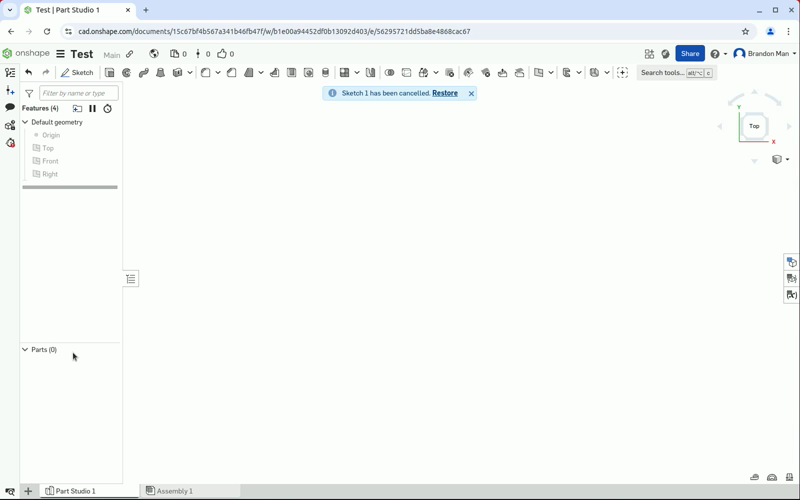
key(shift+p)
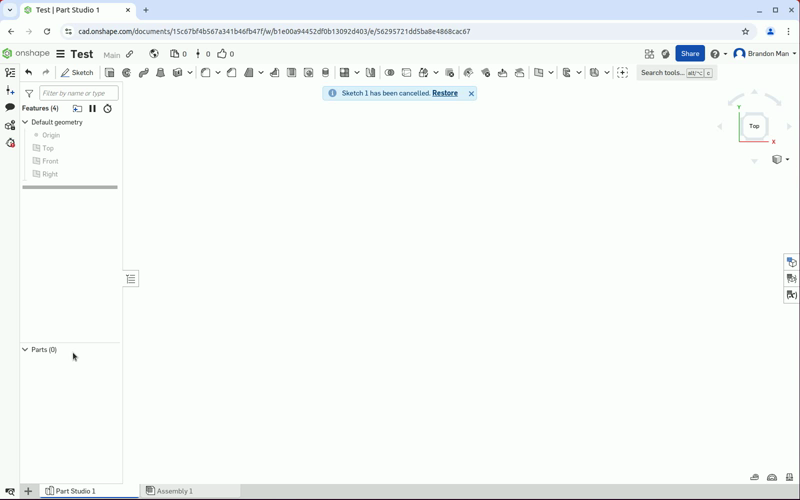
key(space)
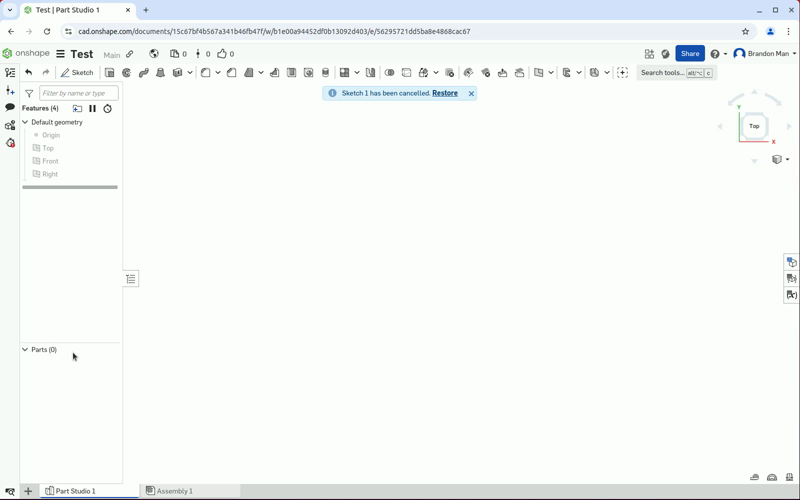
key_down(shift)
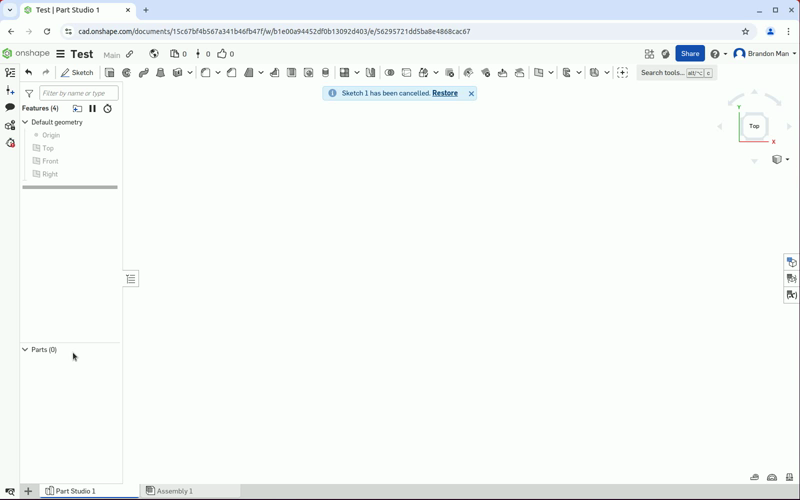
key(up)
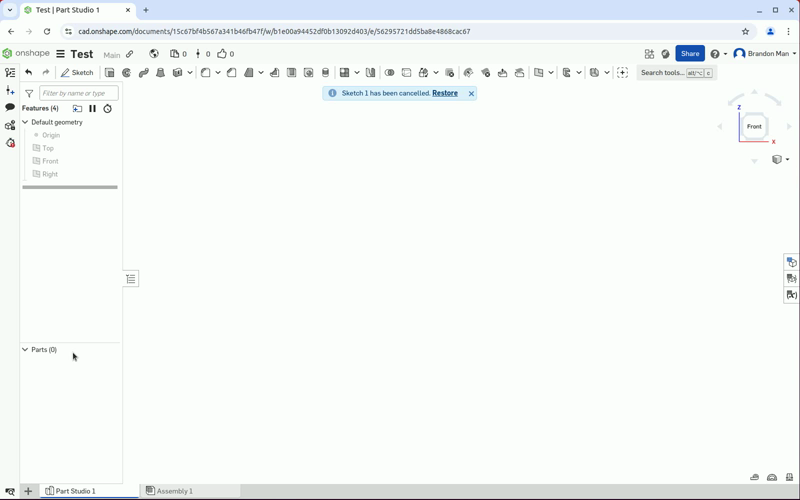
key_up(shift)
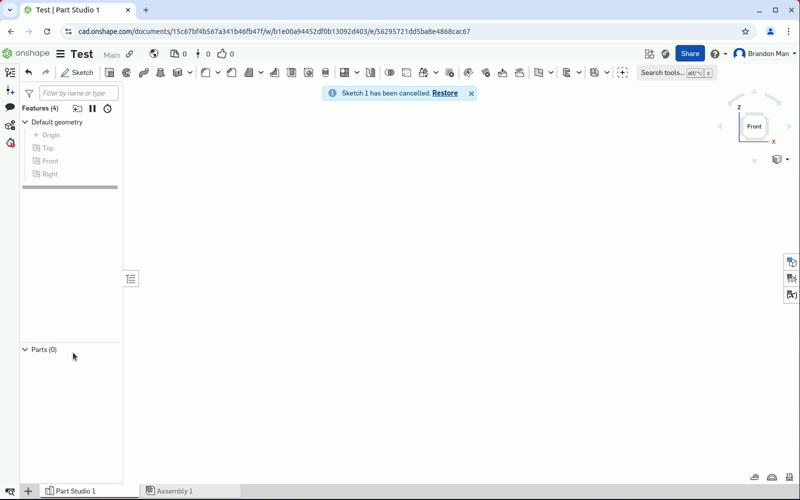
mouse_move(73, 352)
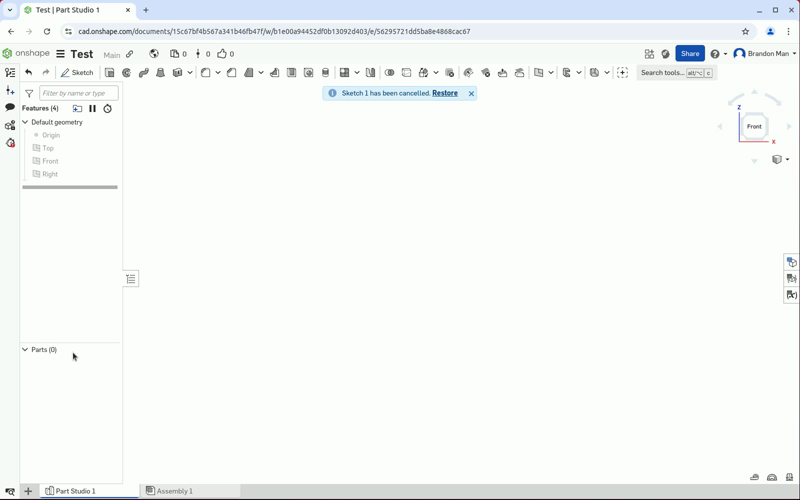
key(shift+y)
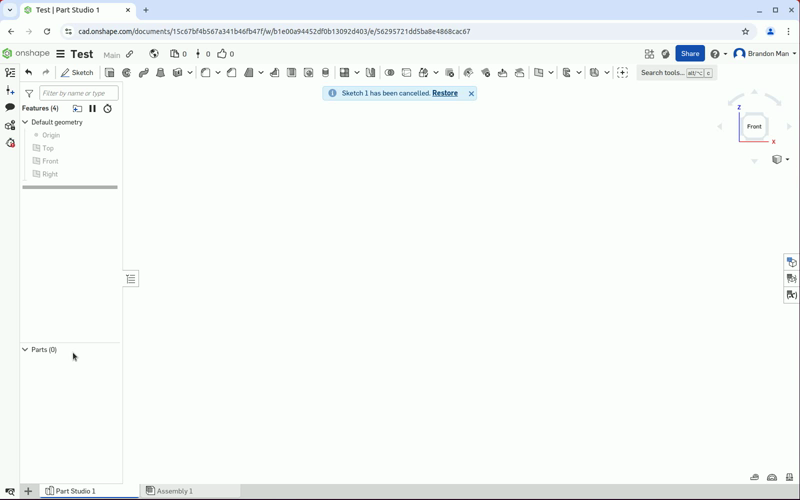
key(shift+s)
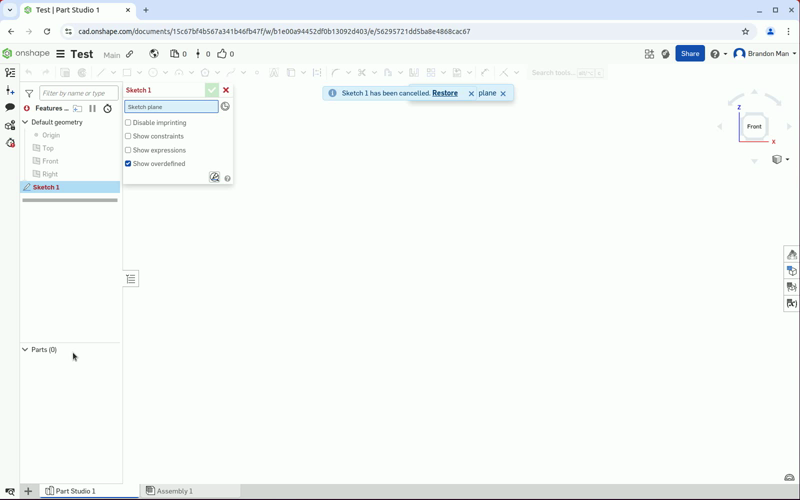
mouse_move(73, 163)
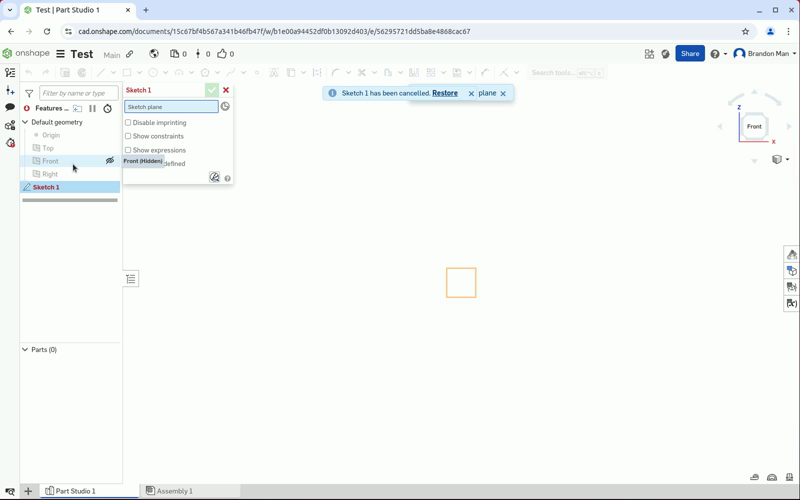
click(73, 163)
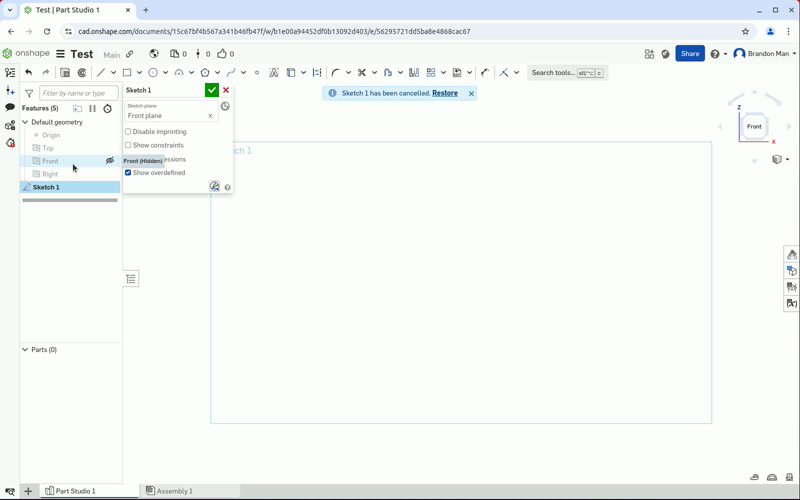
mouse_move(73, 352)
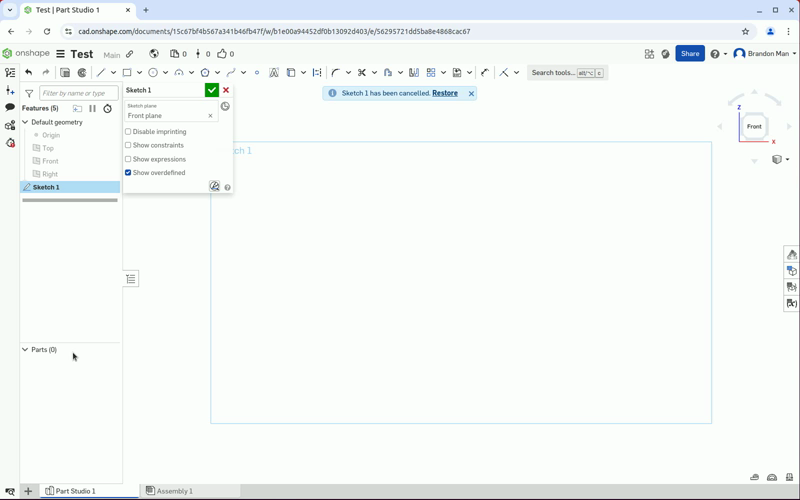
key(y)
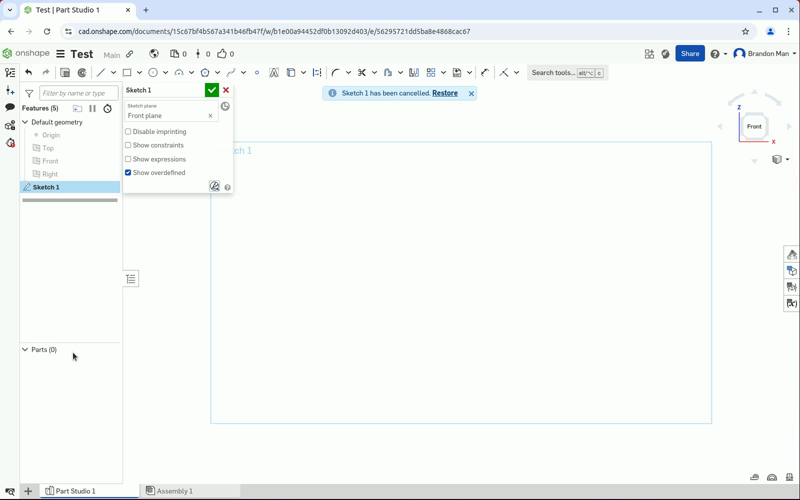
key(l)
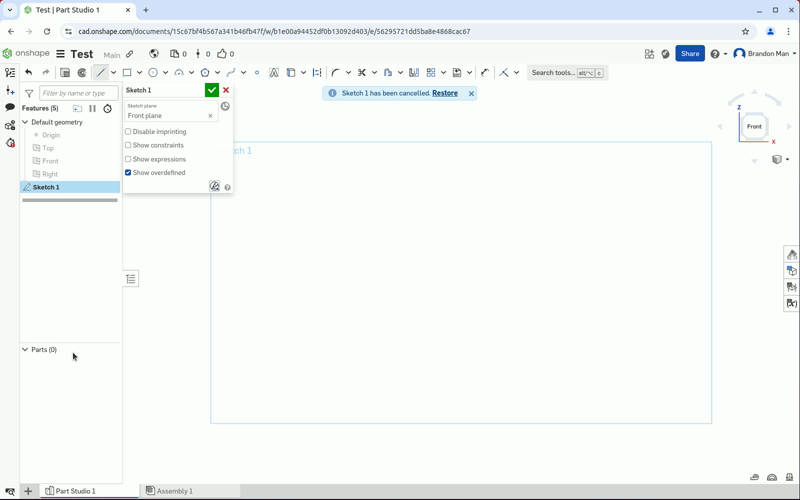
key_down(shift)
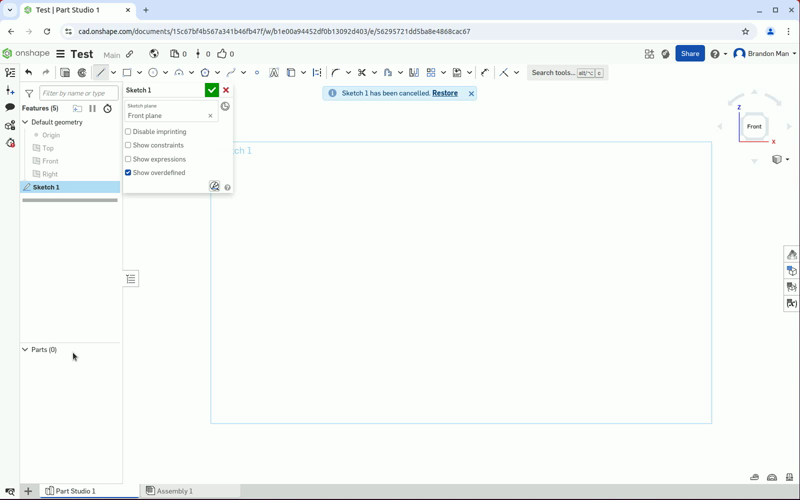
mouse_move(355, 290)
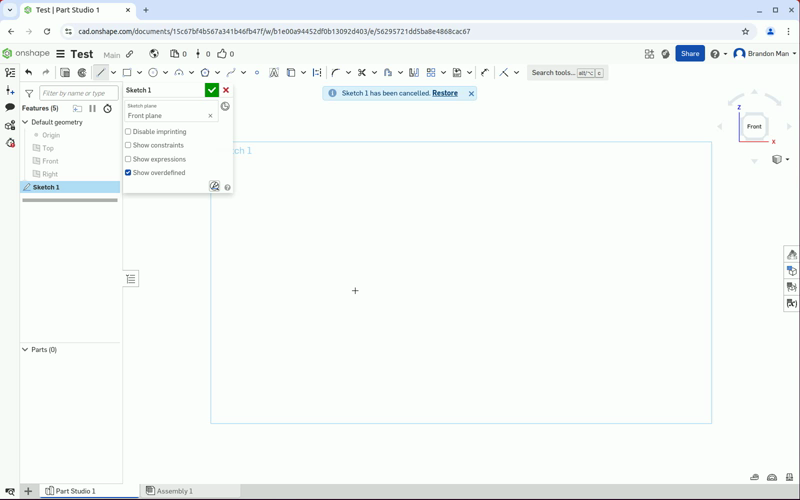
click(355, 290)
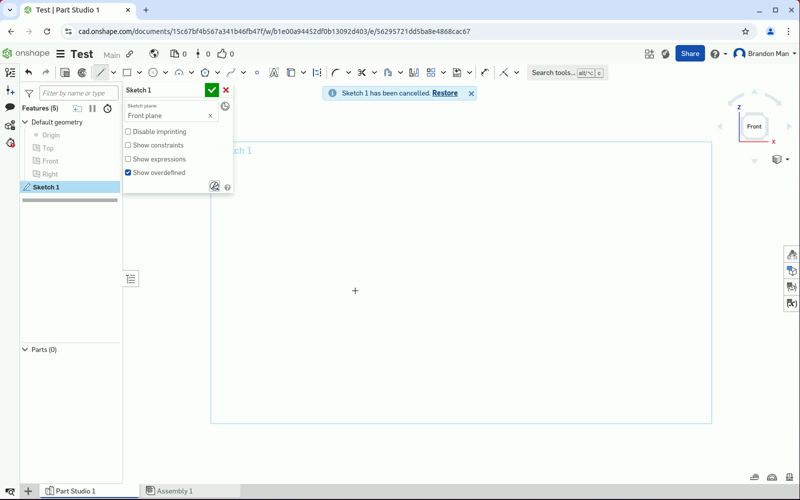
key_up(shift)
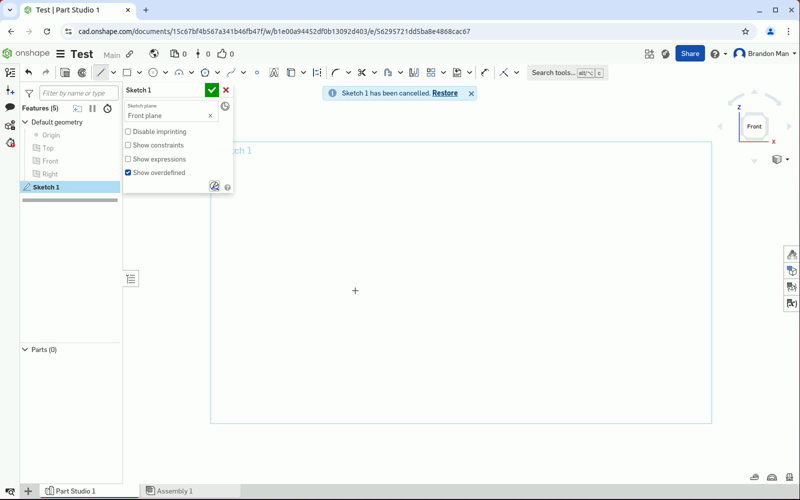
key_down(shift)
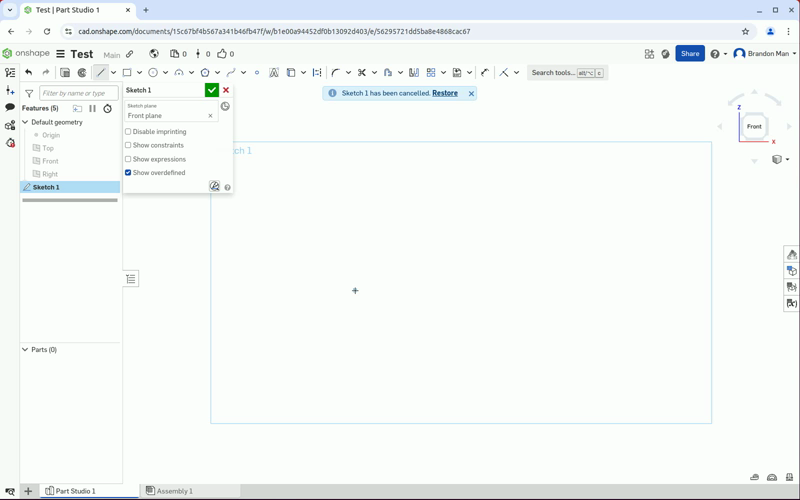
mouse_move(455, 309)
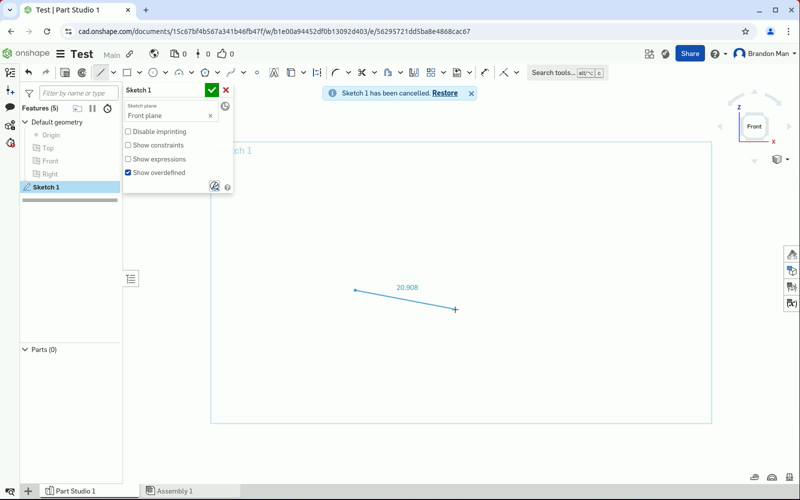
click(455, 309)
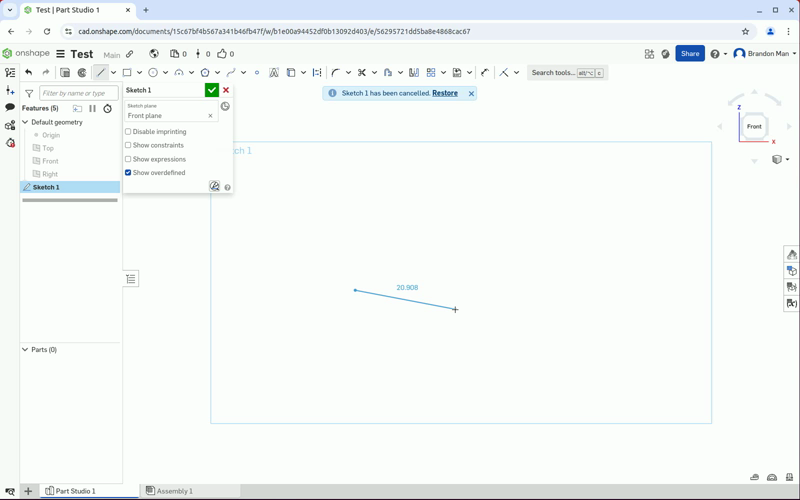
key_up(shift)
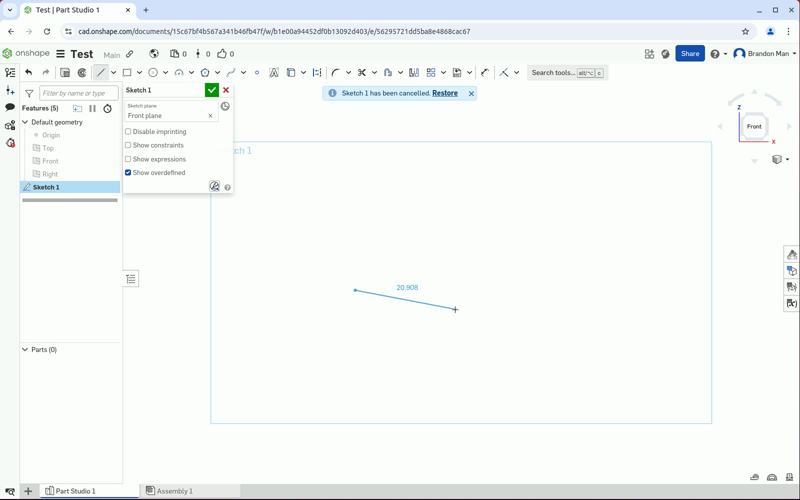
key(esc)
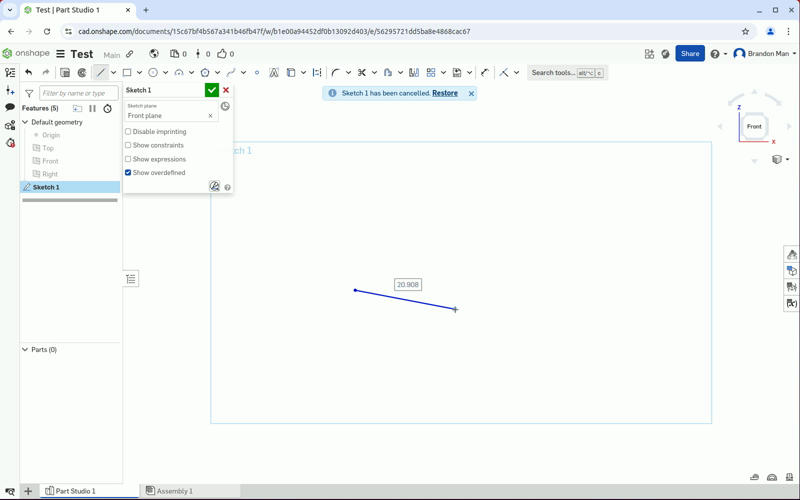
key(a)
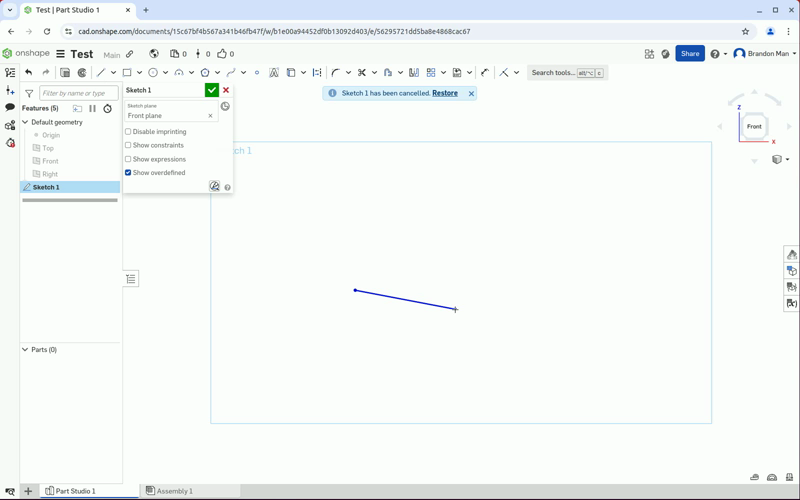
mouse_move(455, 309)
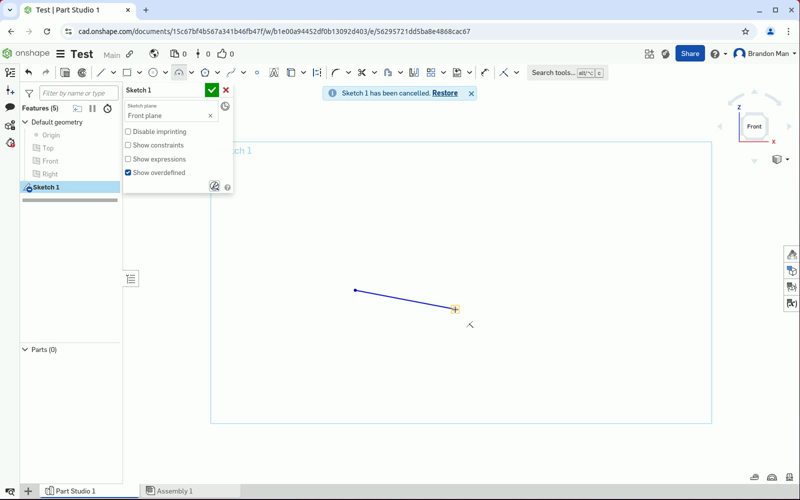
click(455, 309)
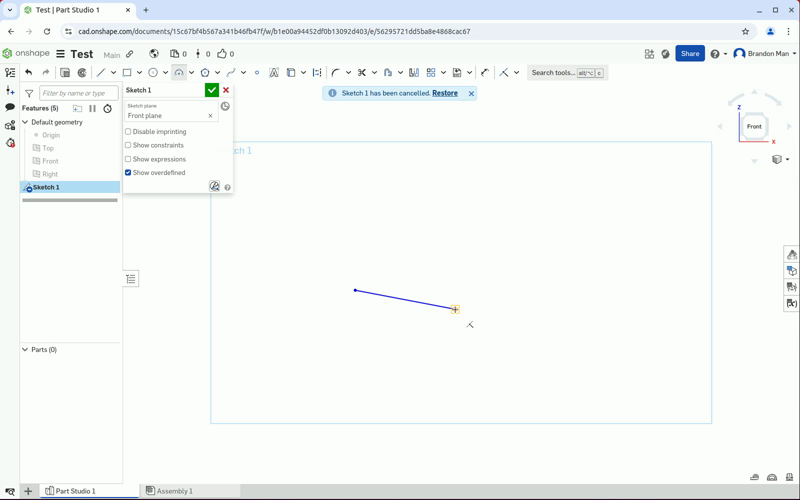
key_down(shift)
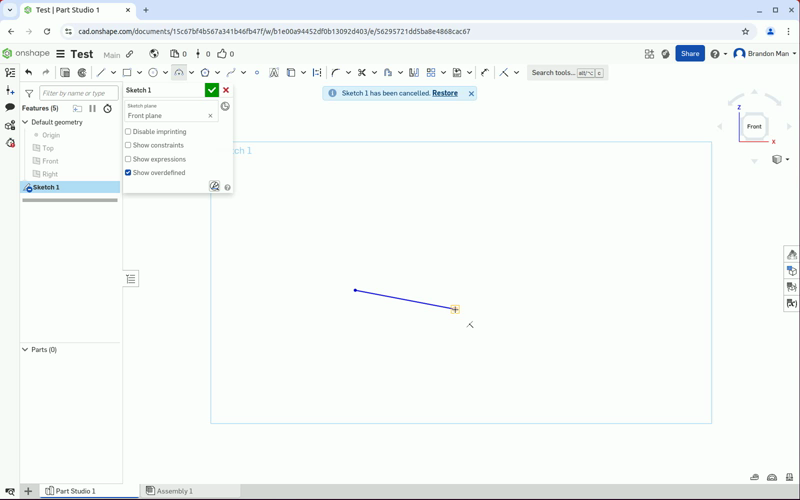
mouse_move(455, 258)
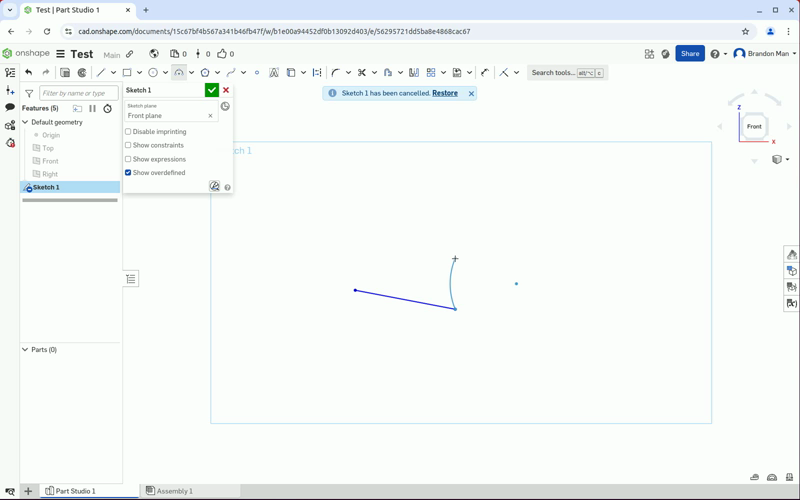
click(455, 258)
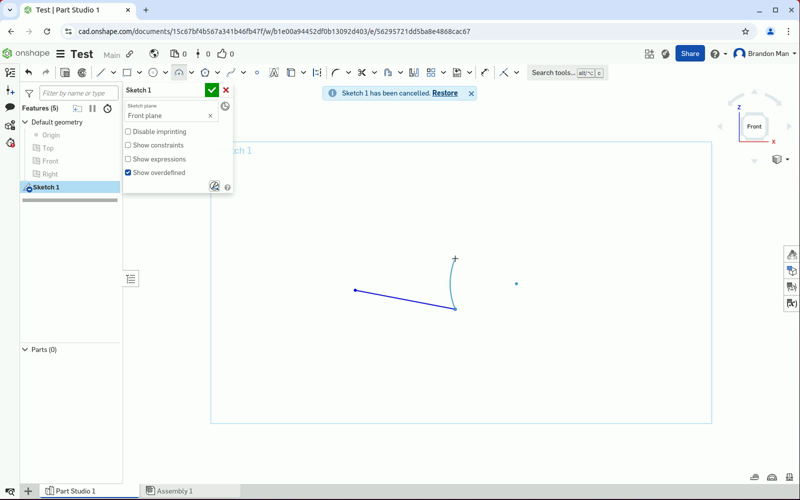
mouse_move(486, 283)
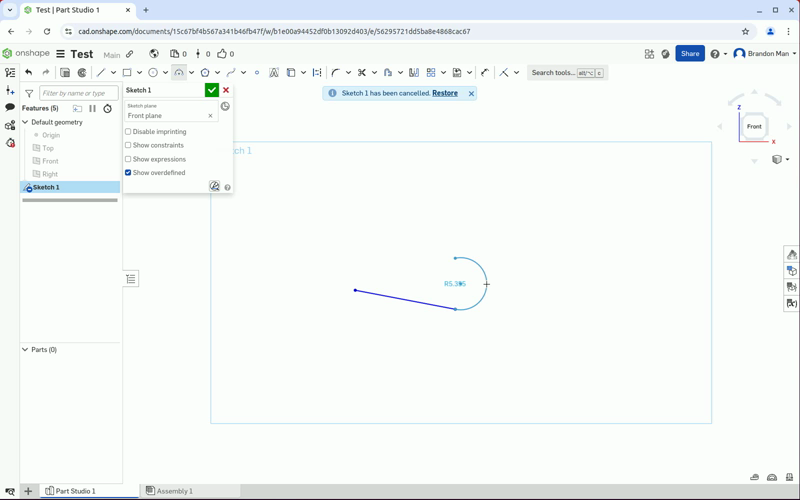
click(486, 283)
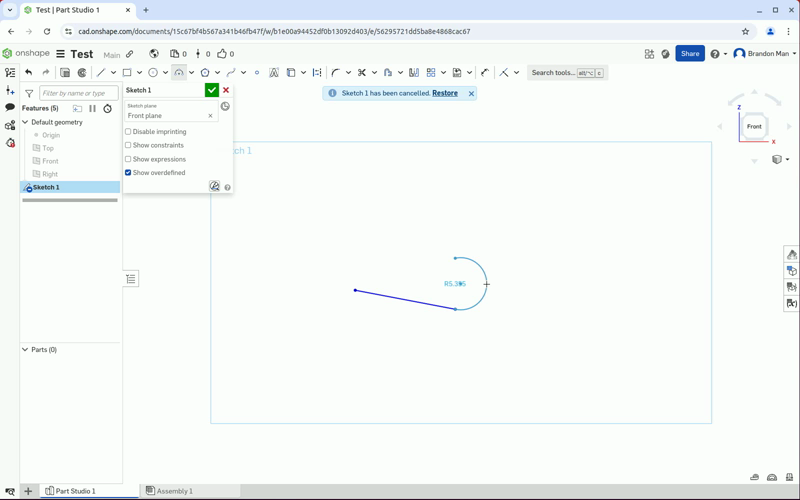
key_up(shift)
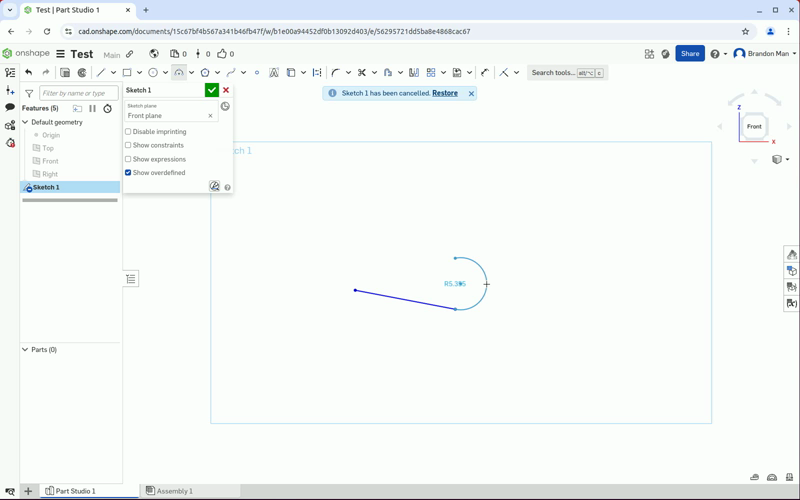
key(esc)
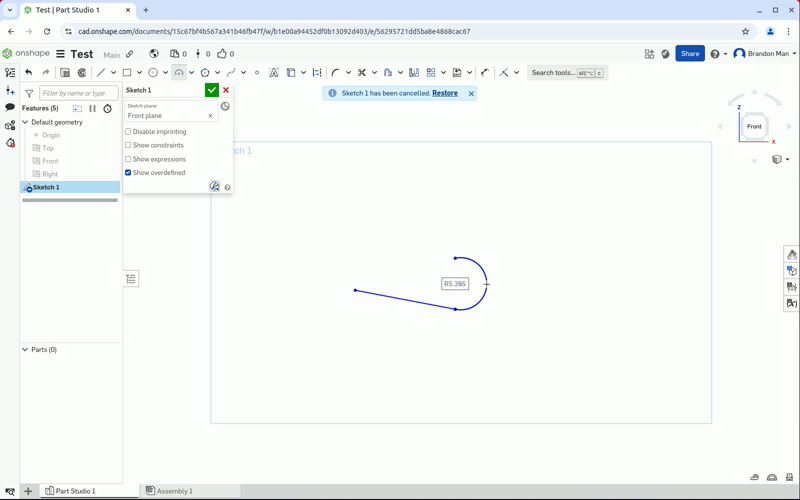
key(l)
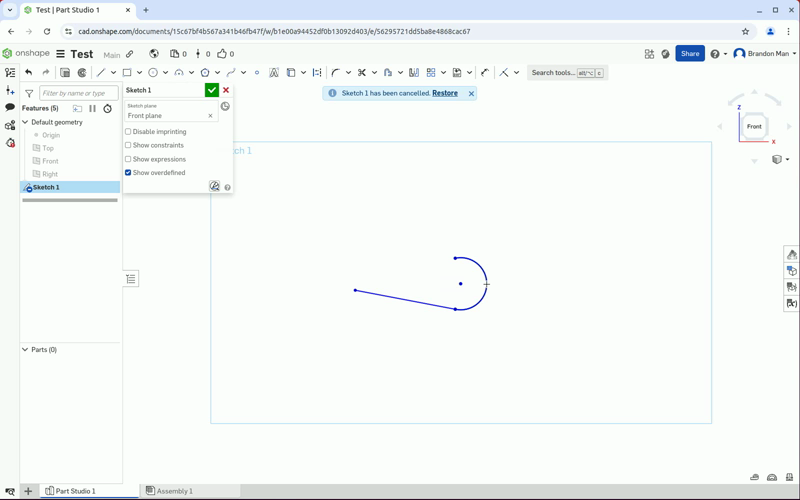
mouse_move(455, 258)
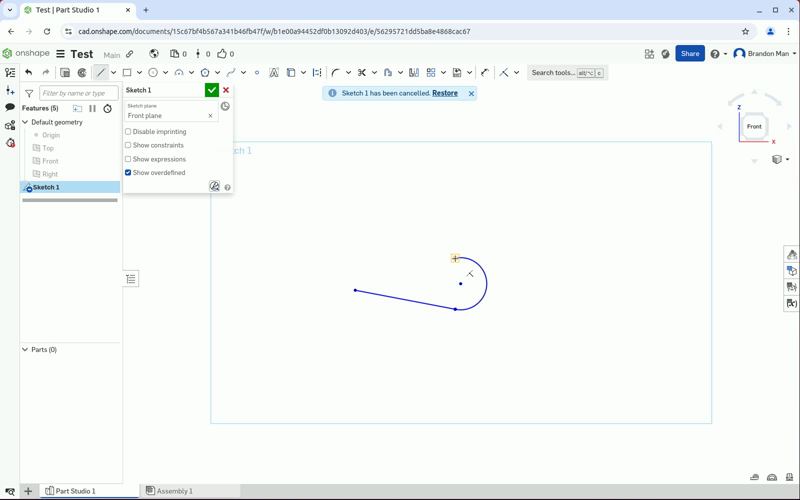
click(455, 258)
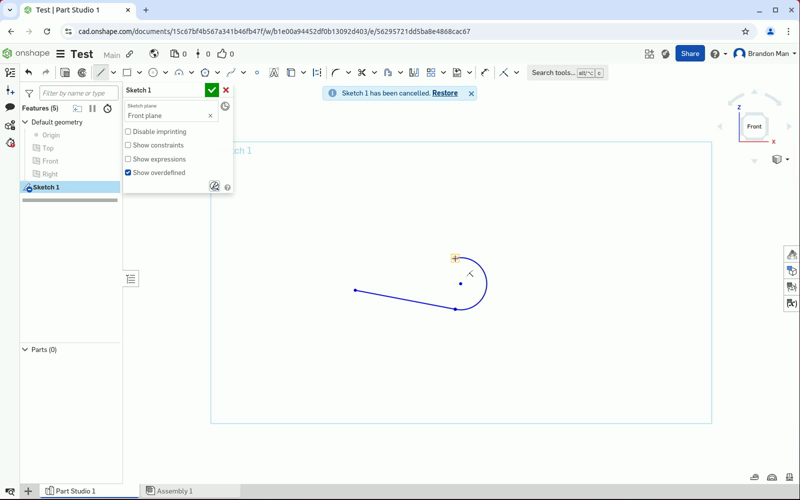
key_down(shift)
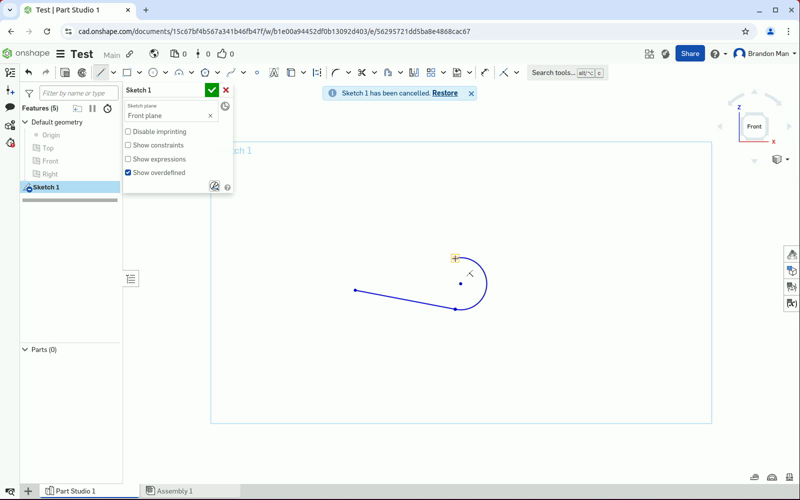
mouse_move(355, 277)
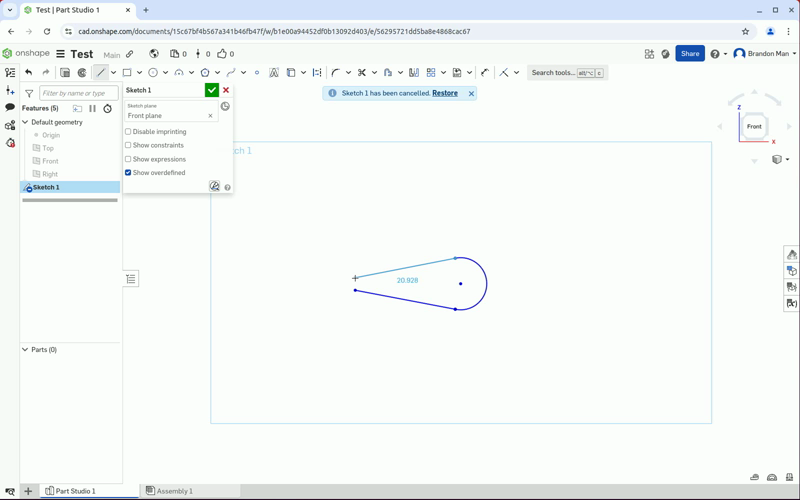
click(355, 277)
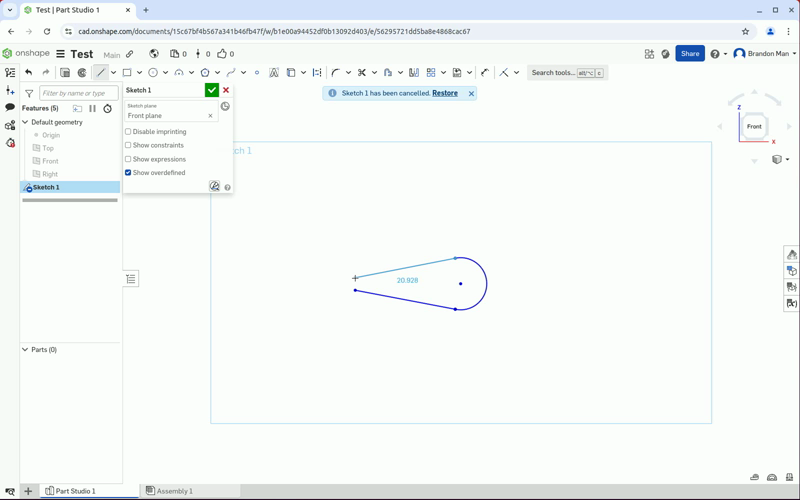
key_up(shift)
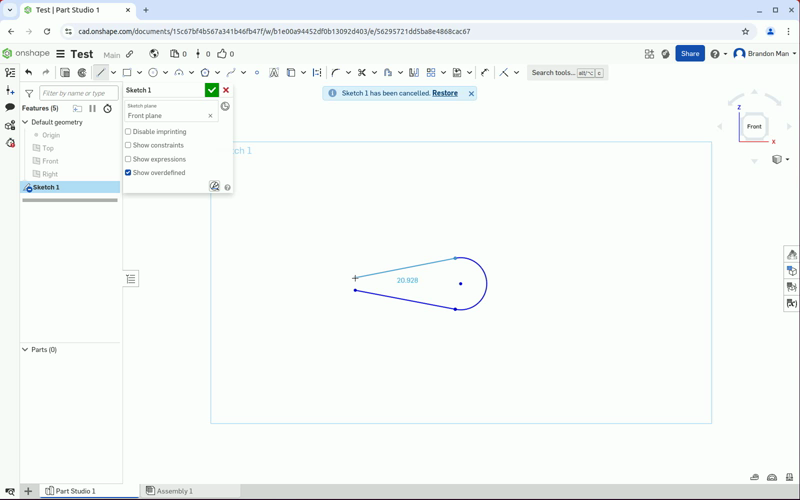
key(esc)
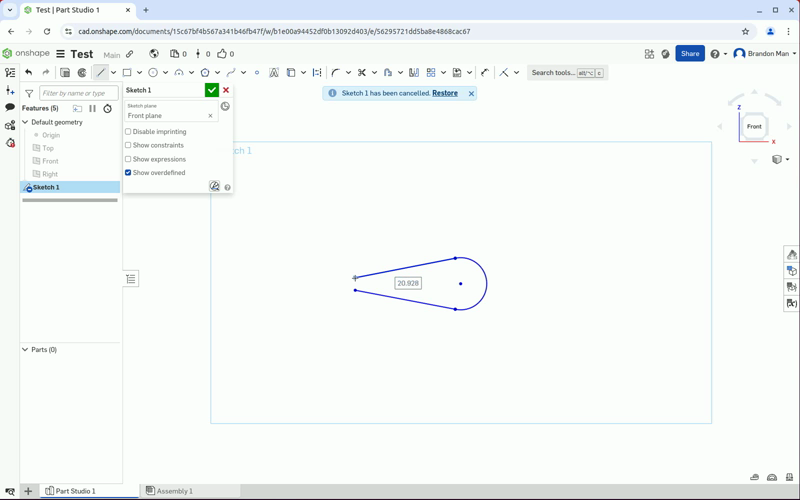
key(a)
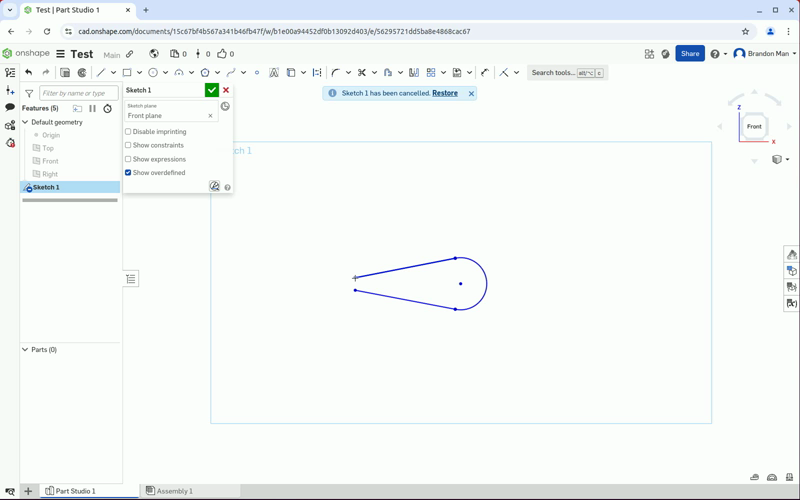
mouse_move(355, 277)
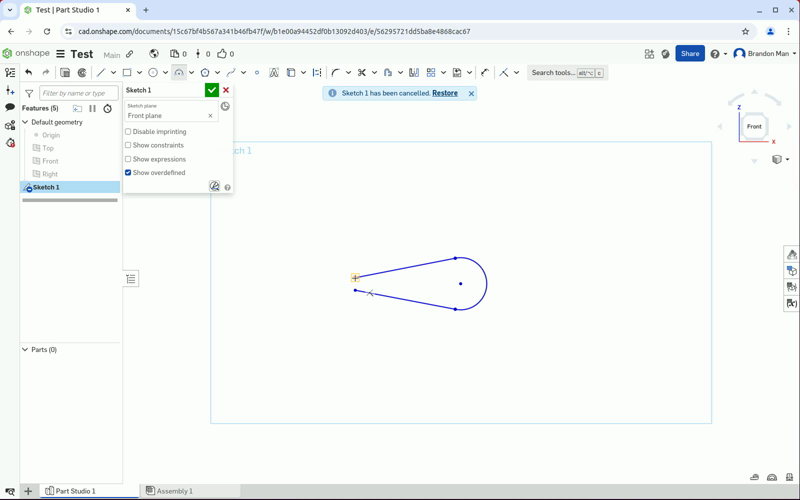
click(355, 277)
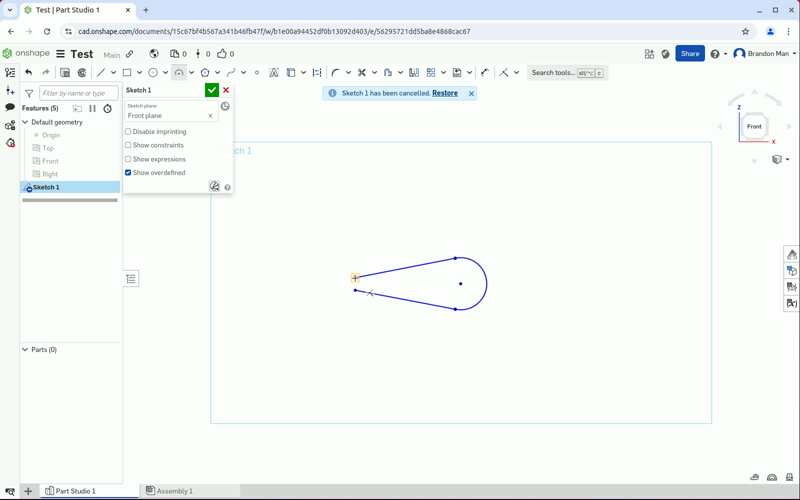
mouse_move(355, 290)
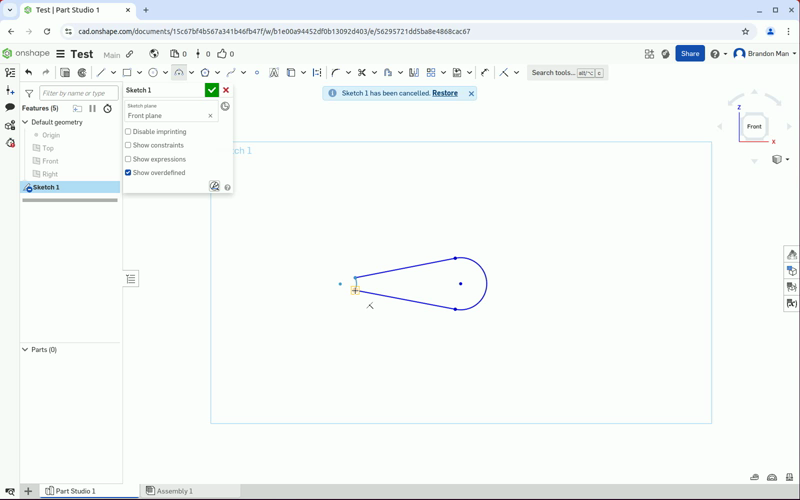
click(355, 290)
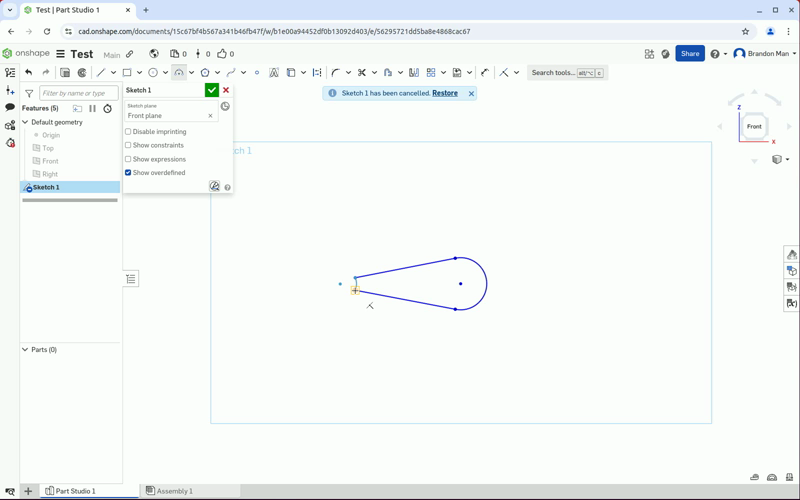
key_down(shift)
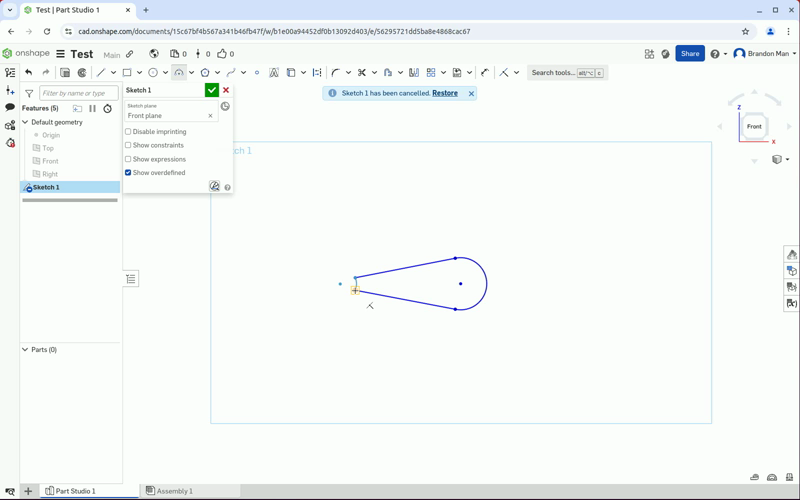
mouse_move(349, 283)
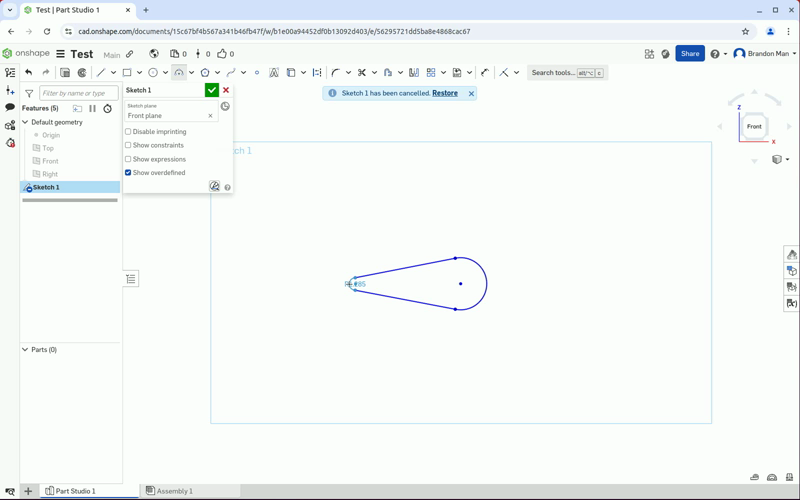
click(349, 283)
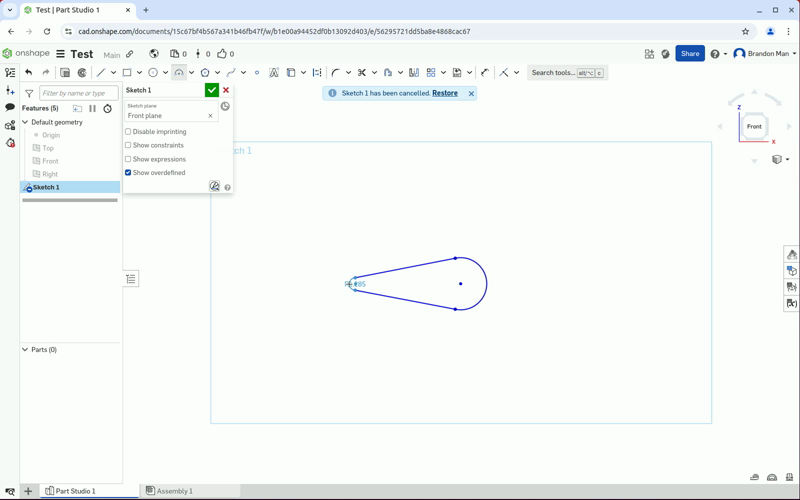
key_up(shift)
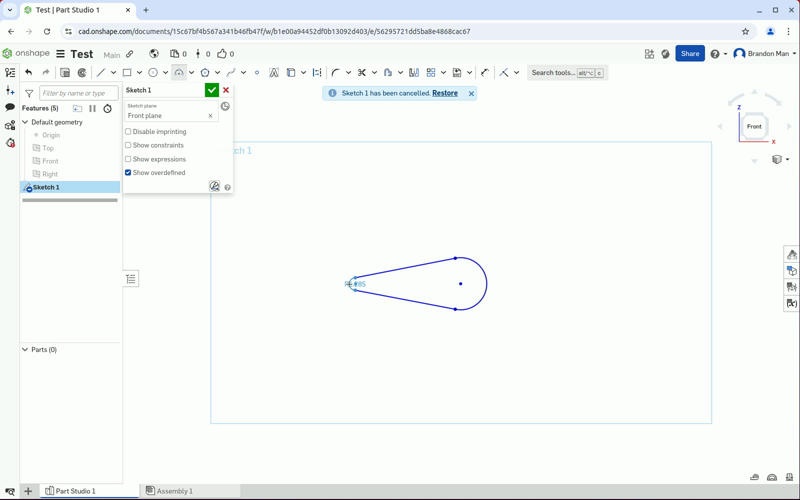
key(esc)
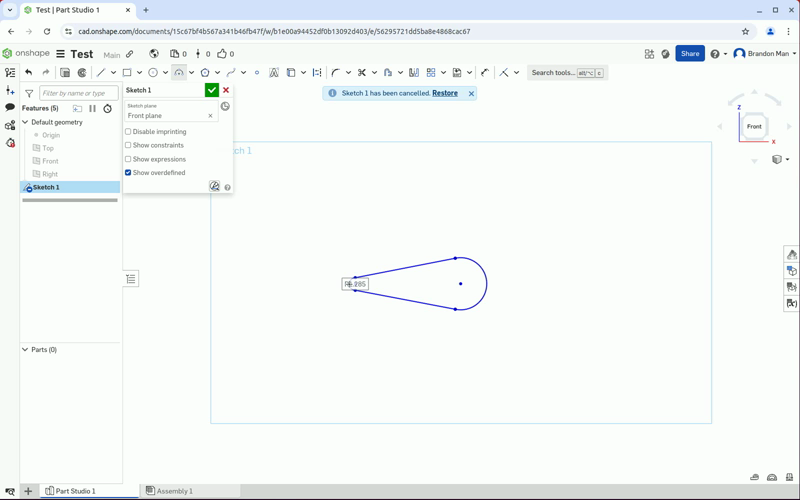
mouse_move(444, 285)
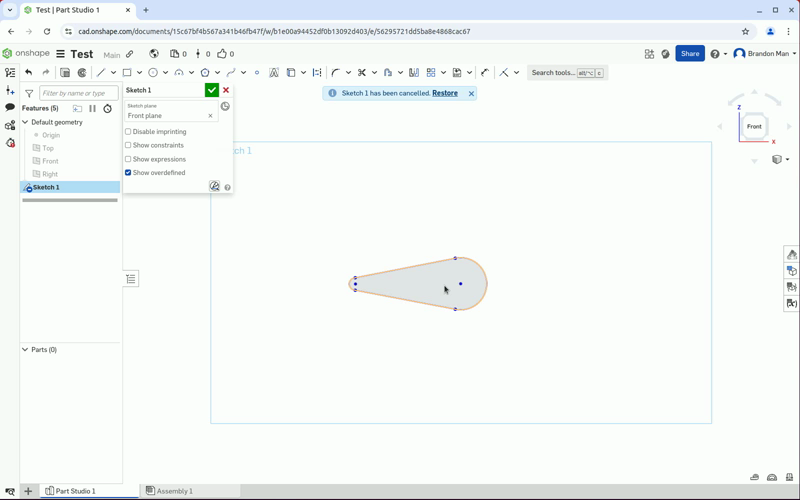
click(444, 285)
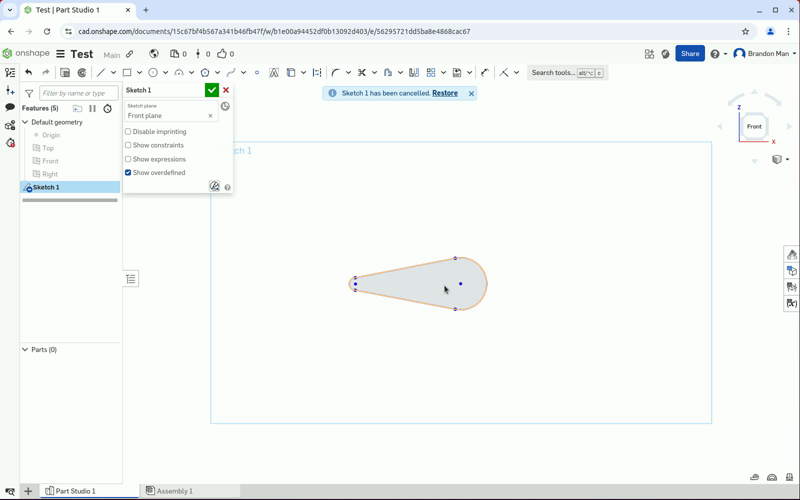
mouse_move(73, 352)
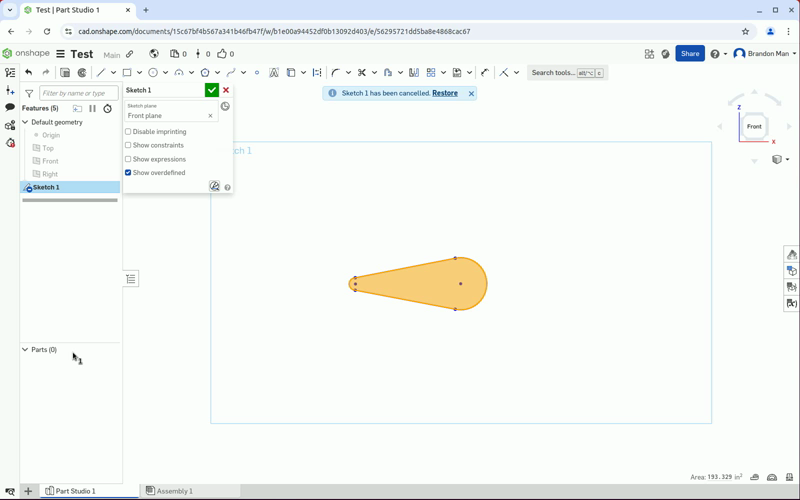
key(shift+y)
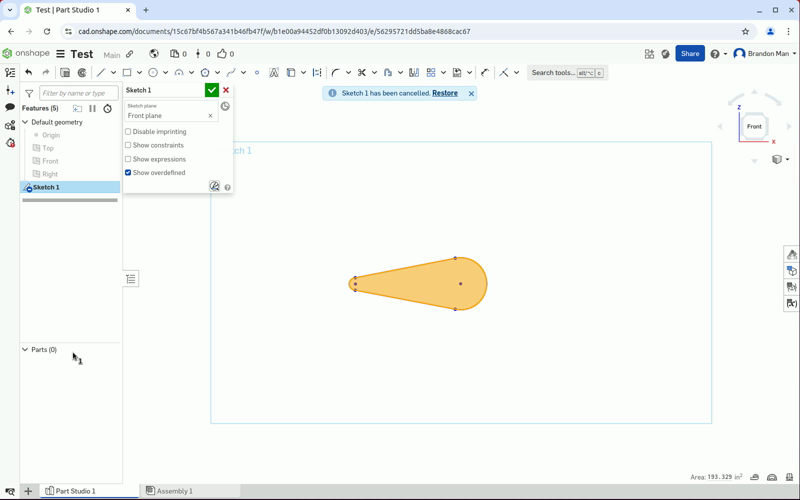
key(shift+e)
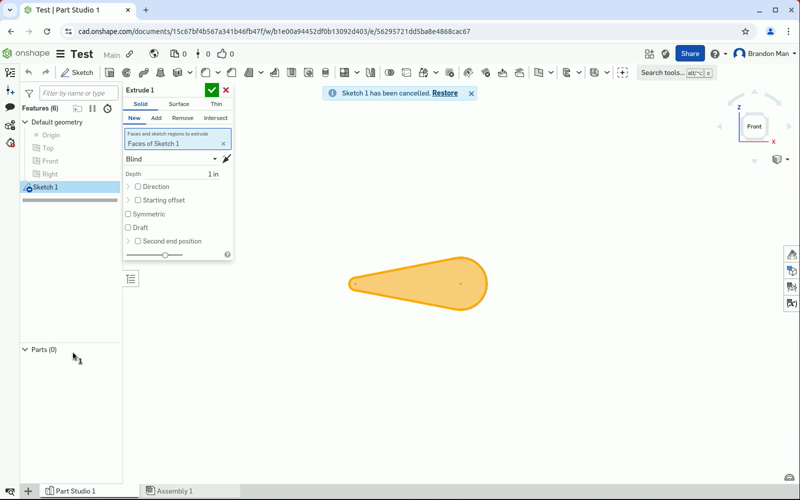
mouse_move(143, 106)
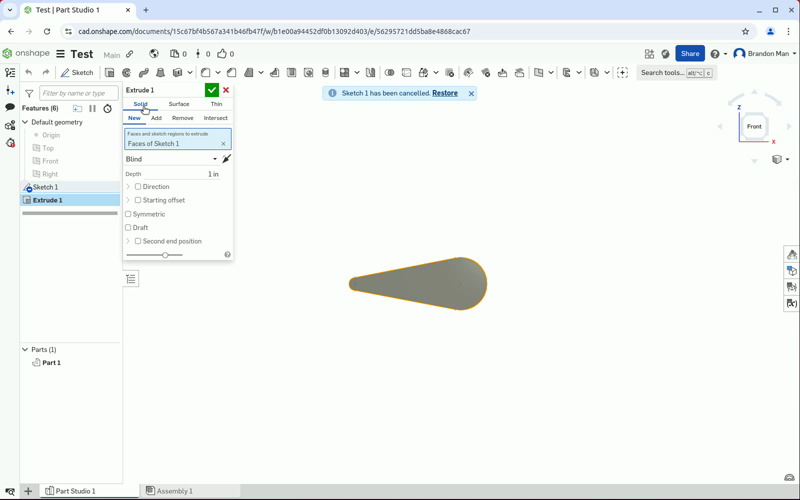
click(143, 106)
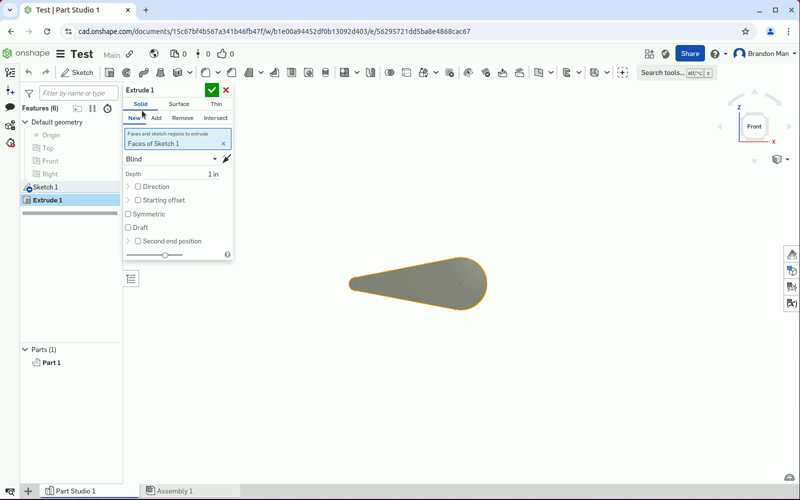
mouse_move(137, 120)
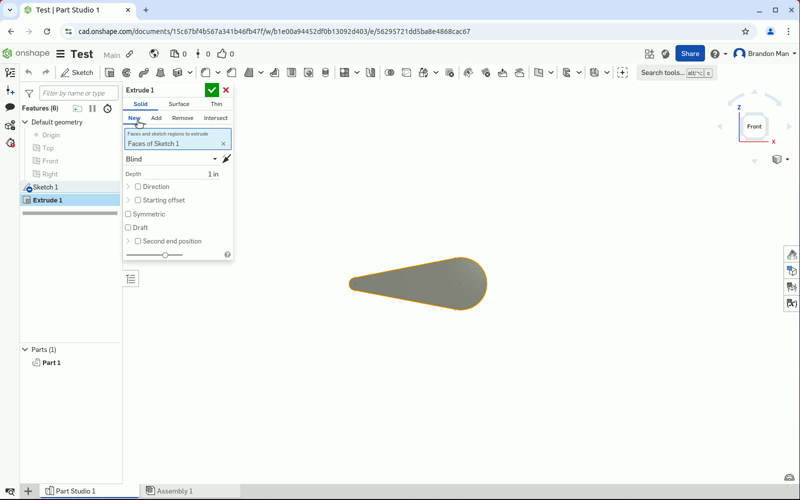
click(137, 120)
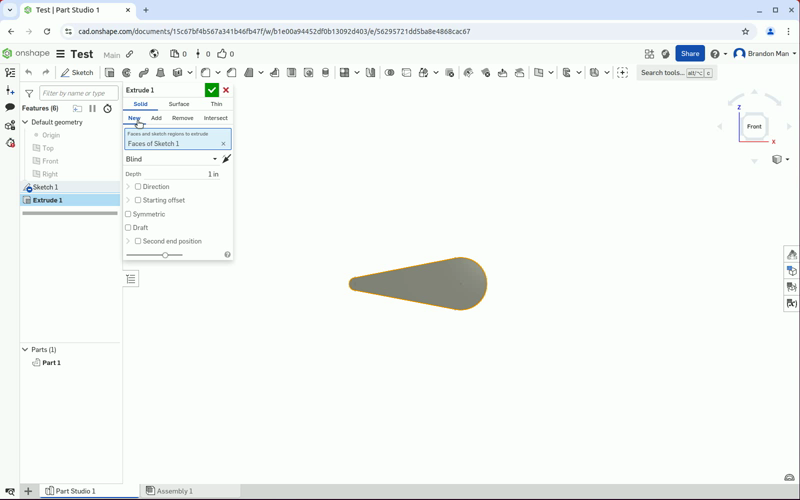
key(tab, 4)
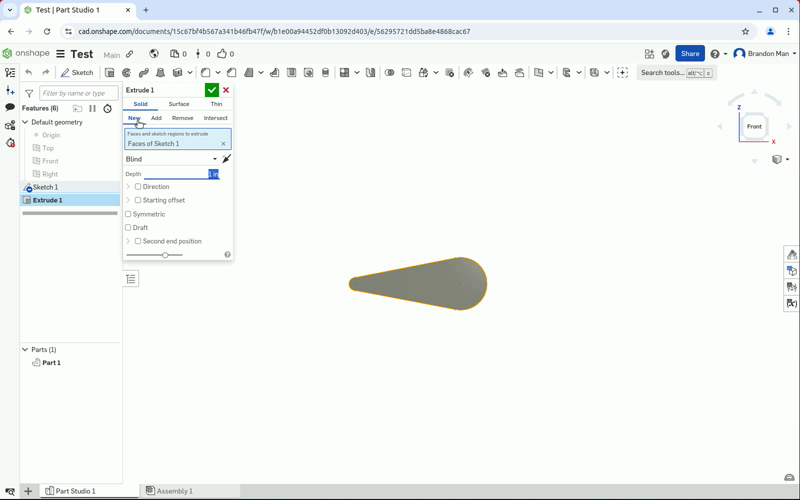
text(1.444)
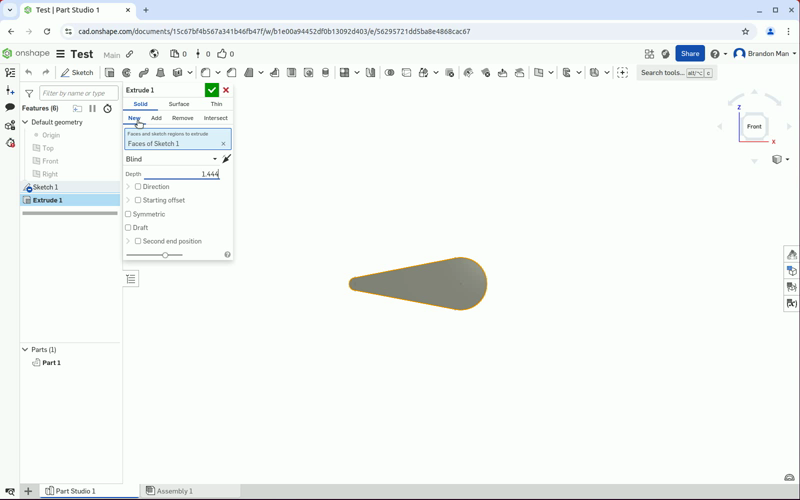
key(enter)
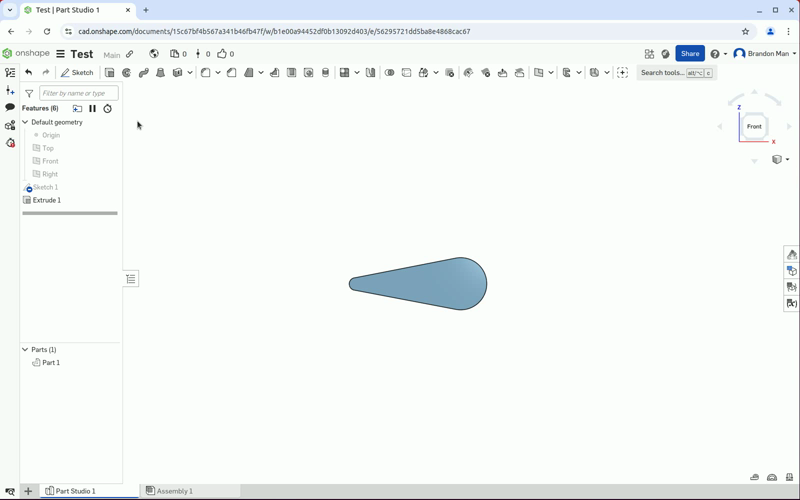
key(shift+h)
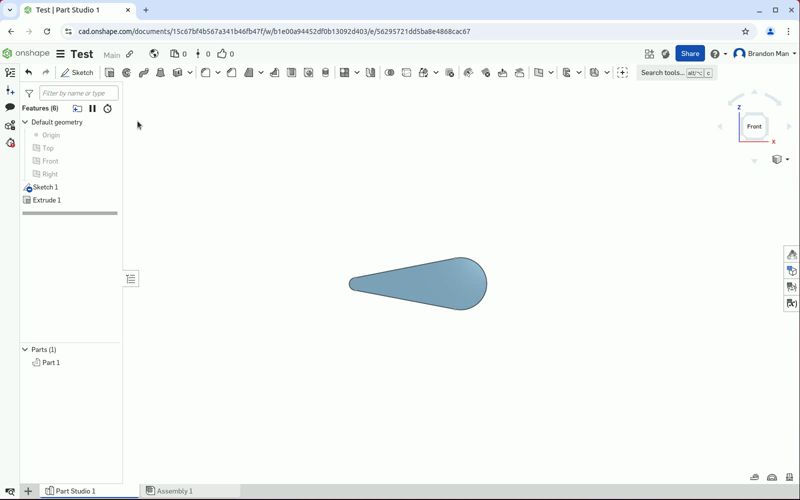
key(shift+h)
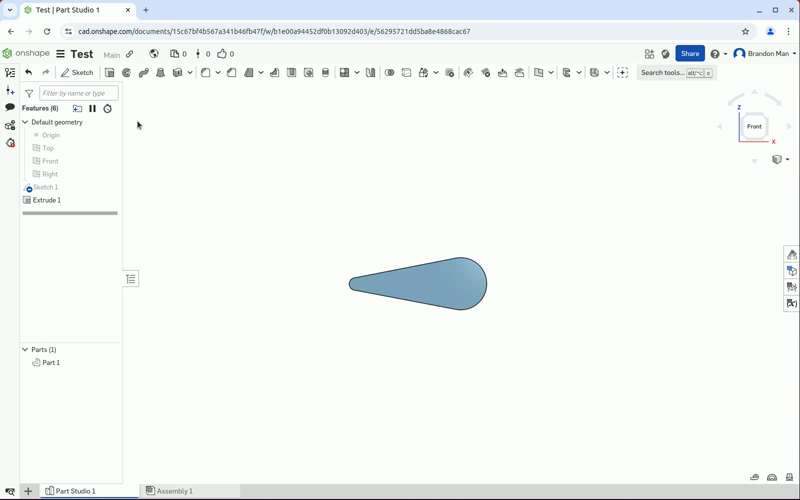
mouse_move(73, 189)
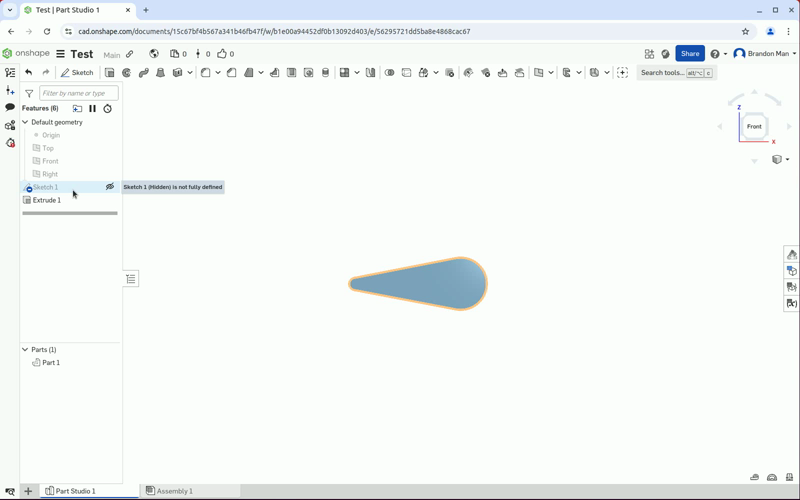
click(73, 189)
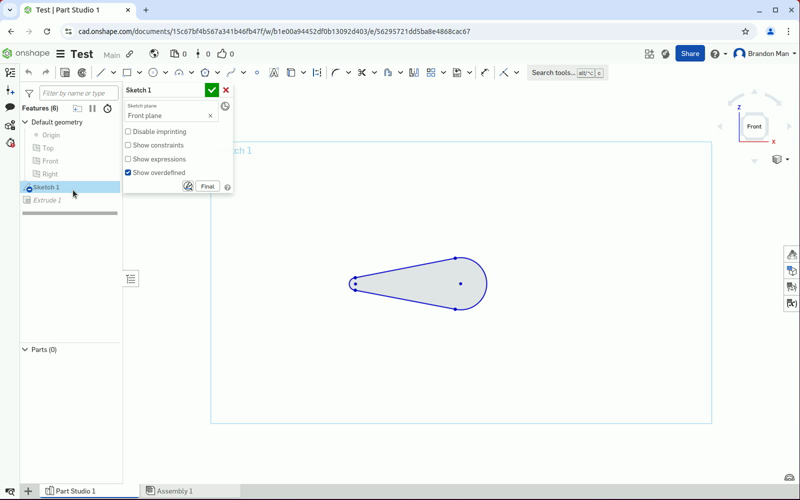
mouse_move(229, 92)
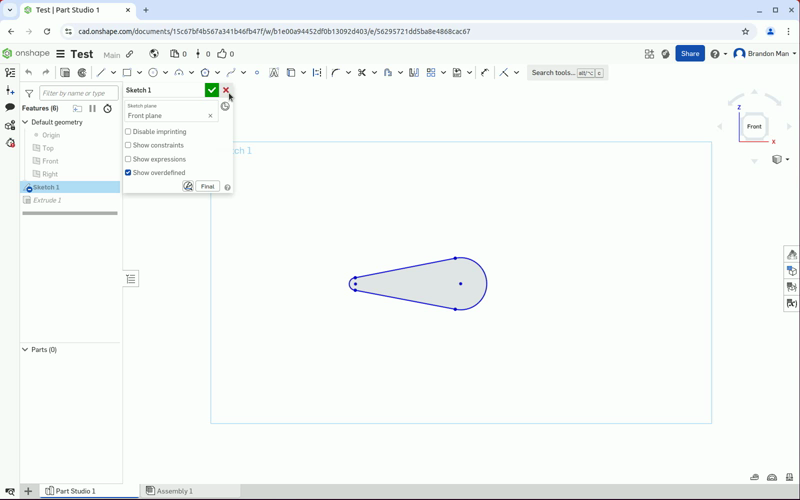
click(229, 92)
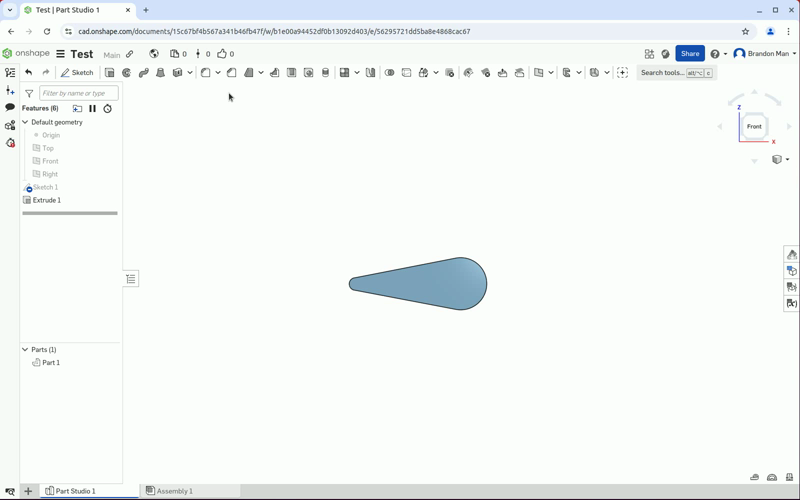
mouse_move(541, 75)
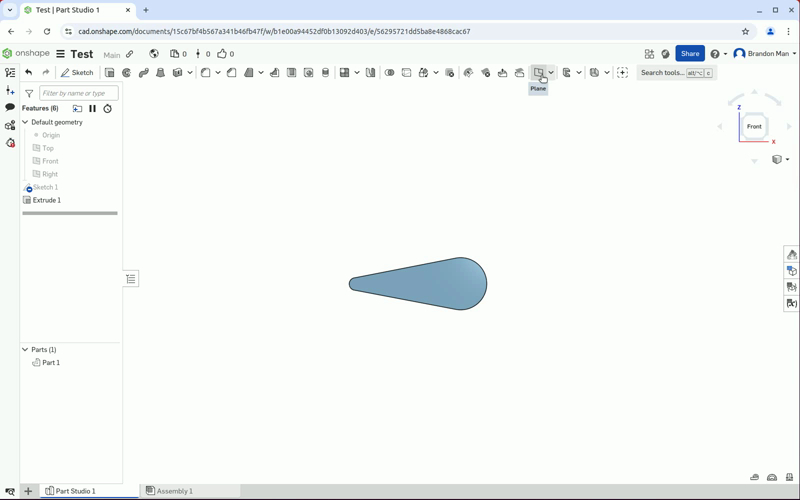
click(541, 75)
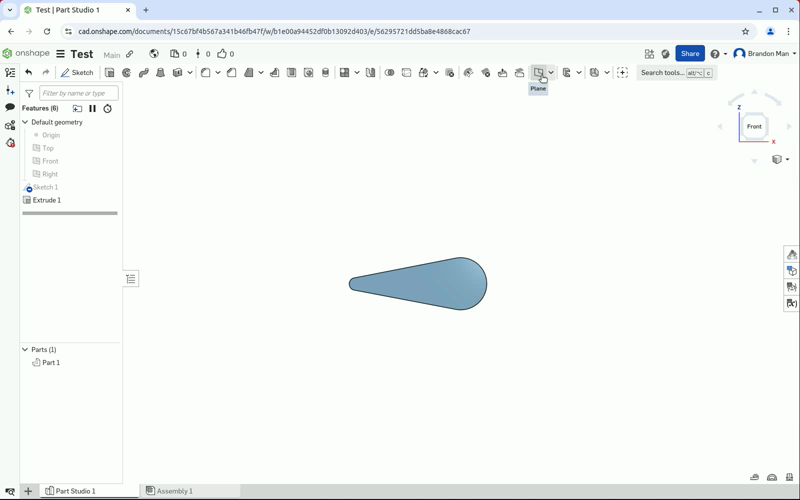
mouse_move(73, 163)
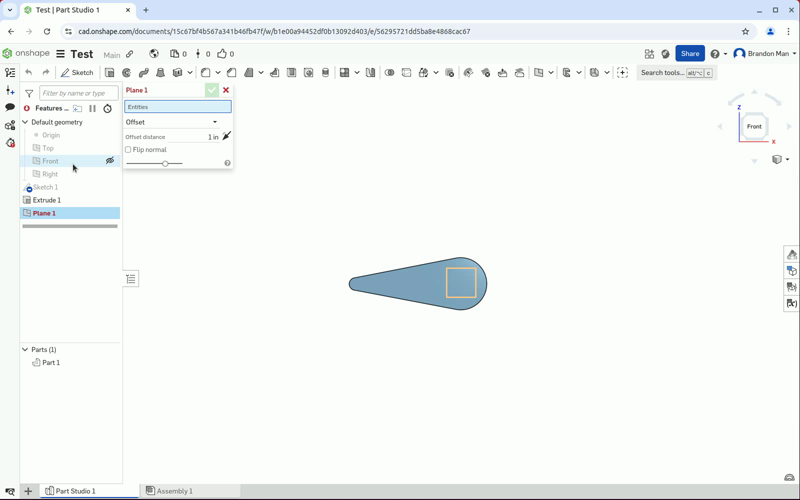
click(73, 163)
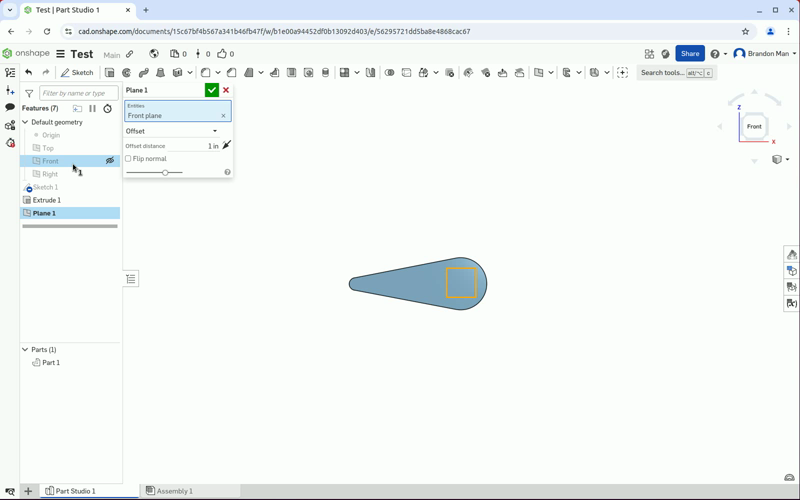
key(tab, 2)
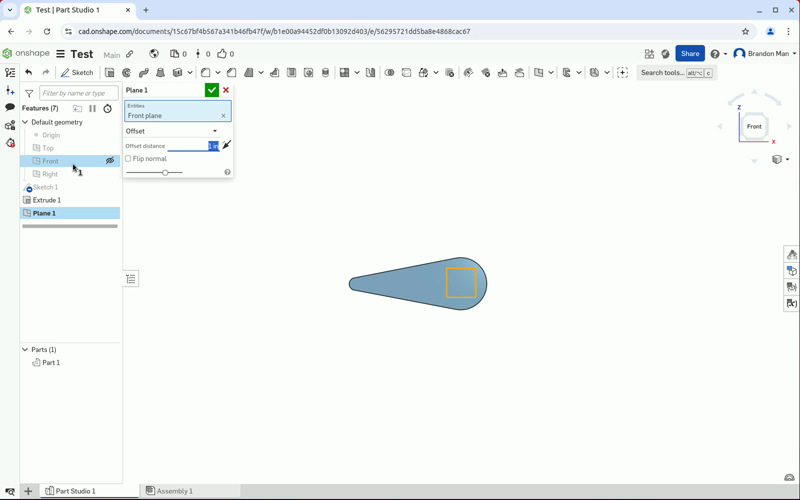
text(1.448)
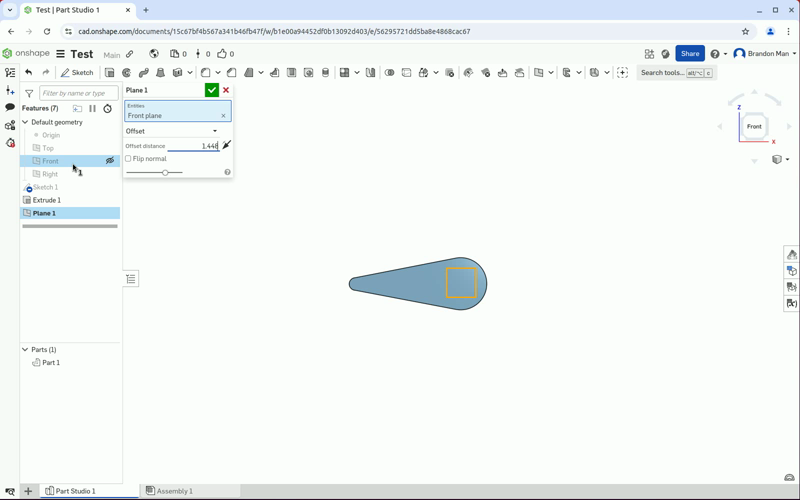
key(enter, 2)
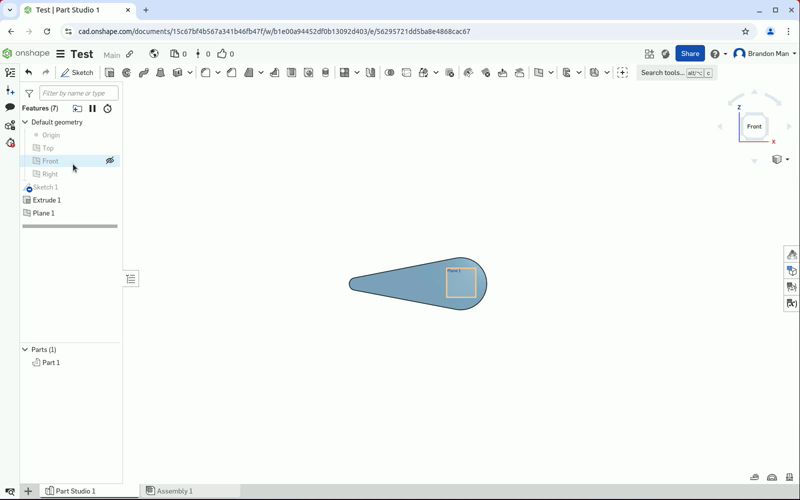
key(shift+s)
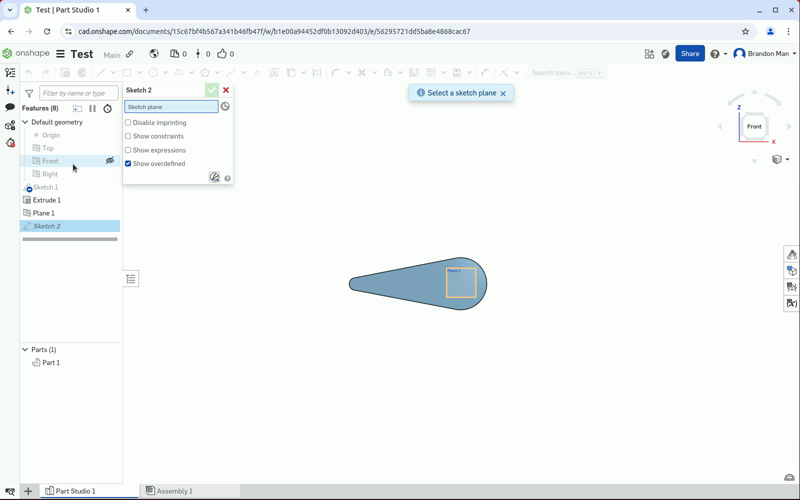
mouse_move(73, 215)
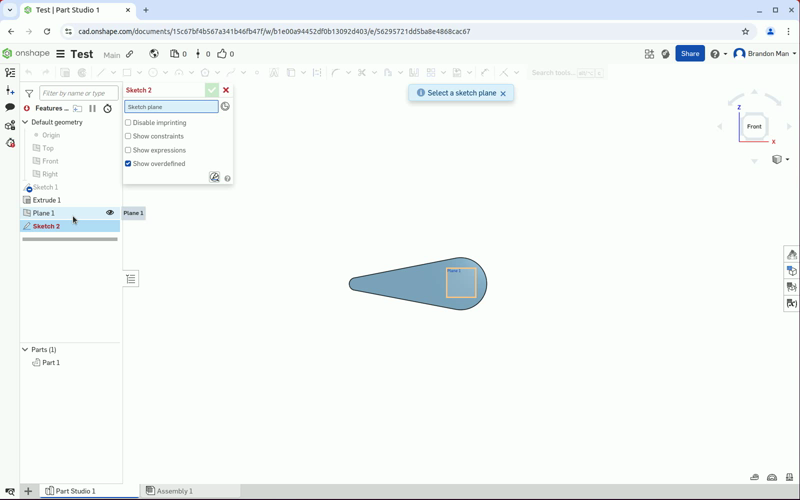
click(73, 215)
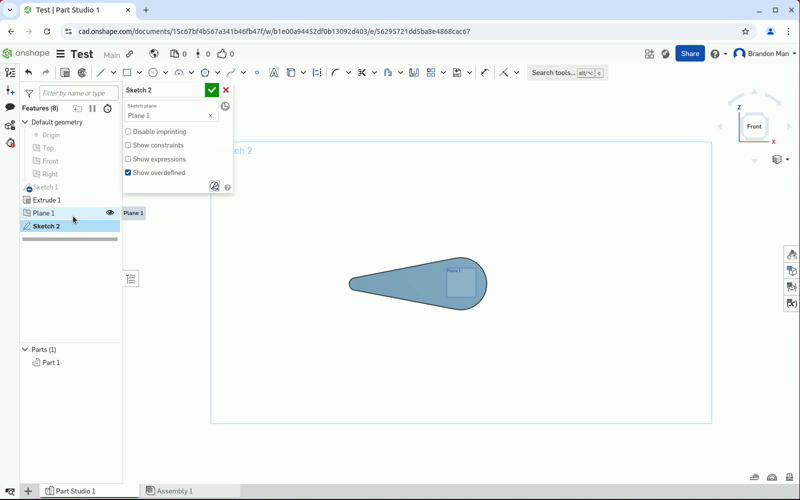
mouse_move(73, 352)
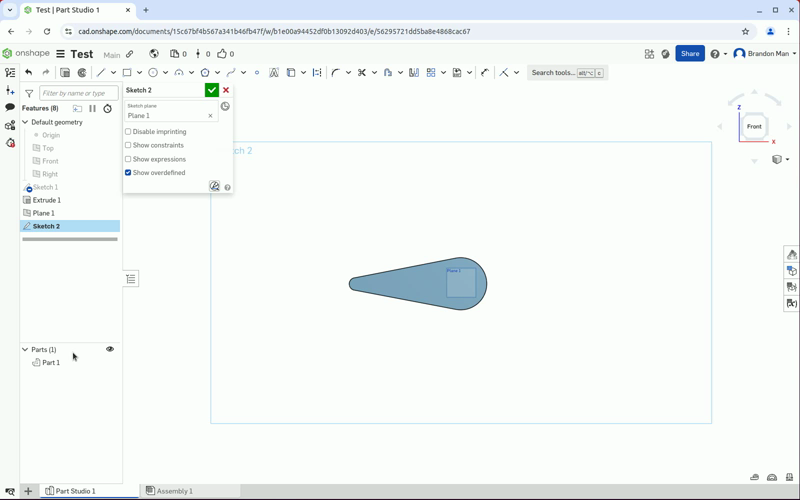
key(y)
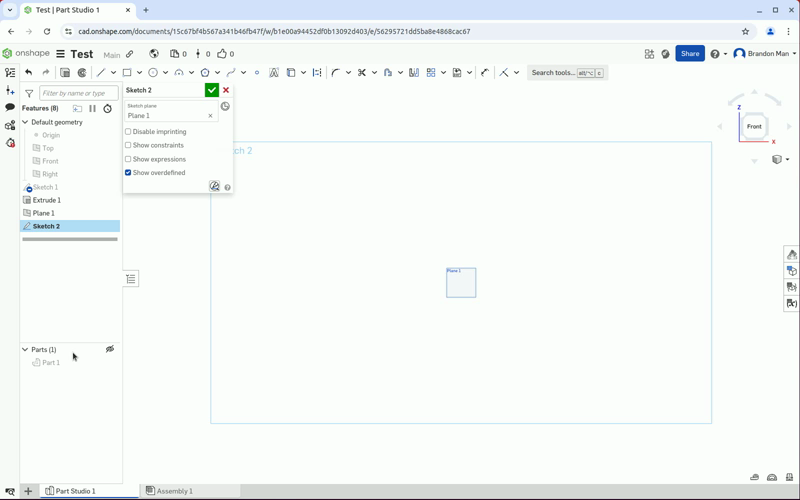
key(c)
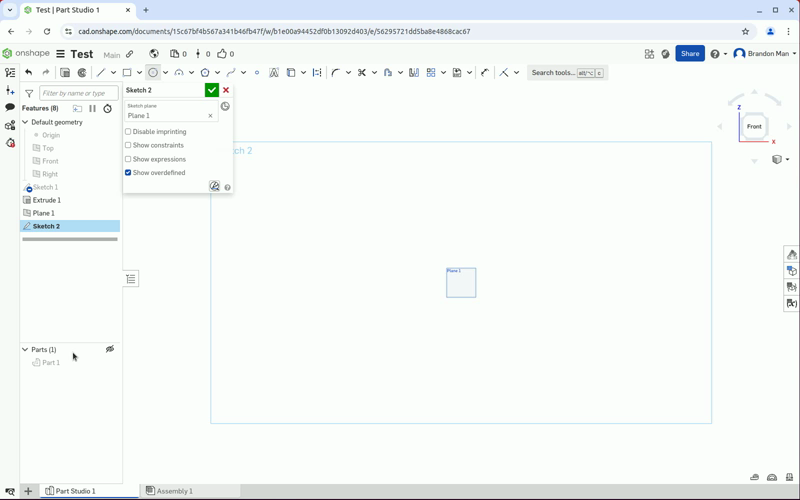
key_down(shift)
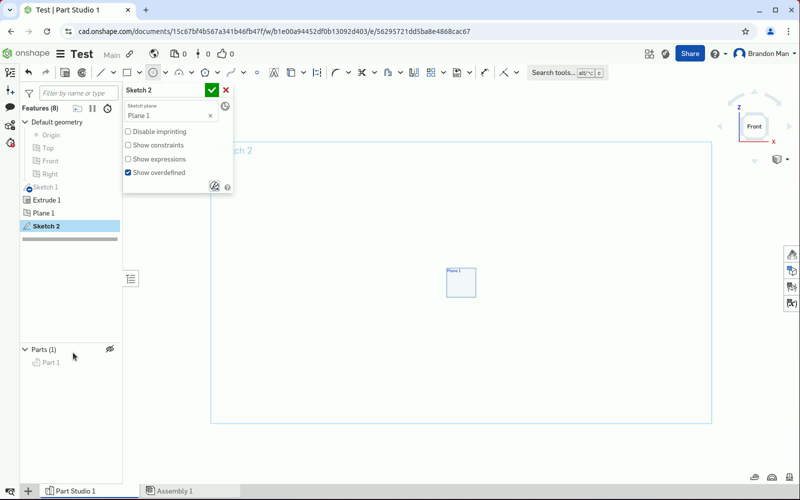
mouse_move(355, 282)
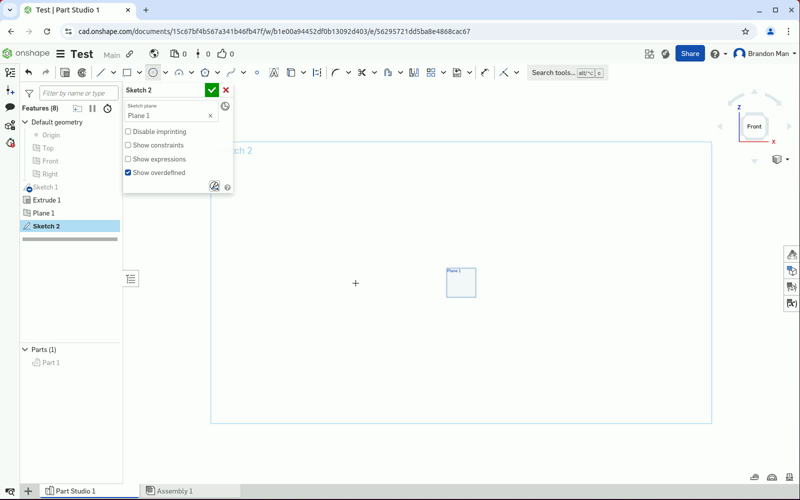
click(355, 282)
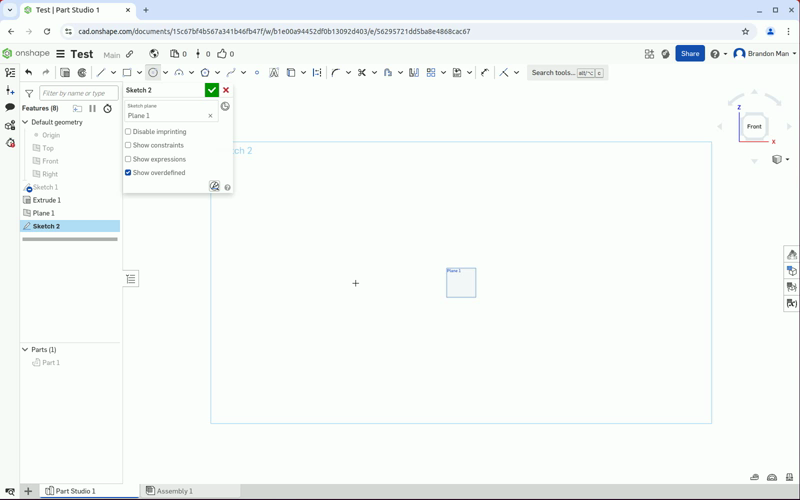
key_up(shift)
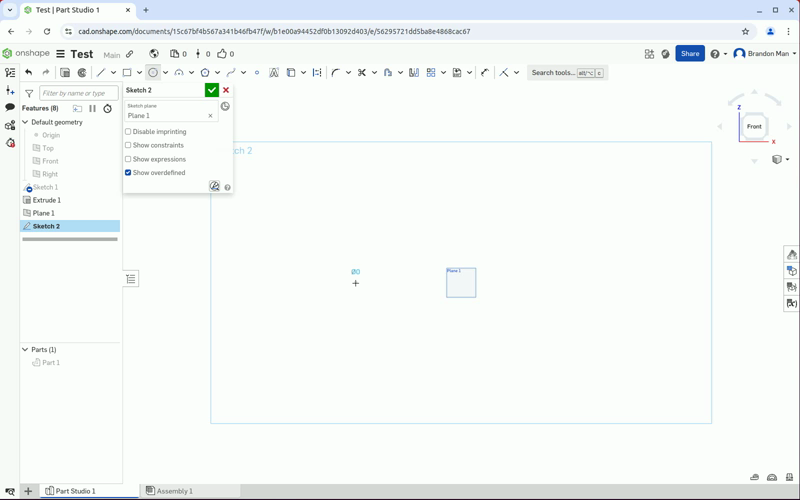
mouse_move(359, 282)
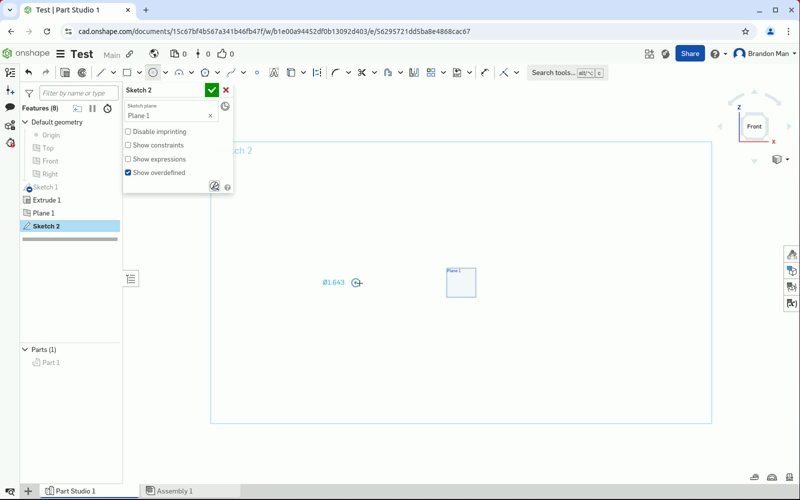
click(359, 282)
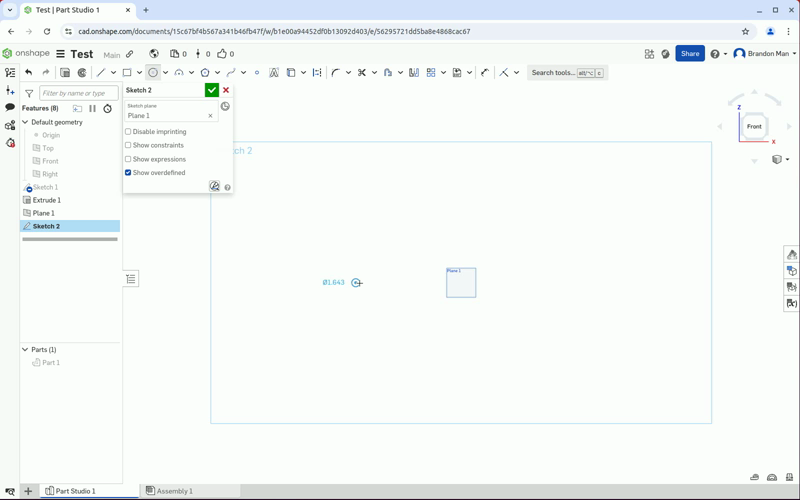
key(esc)
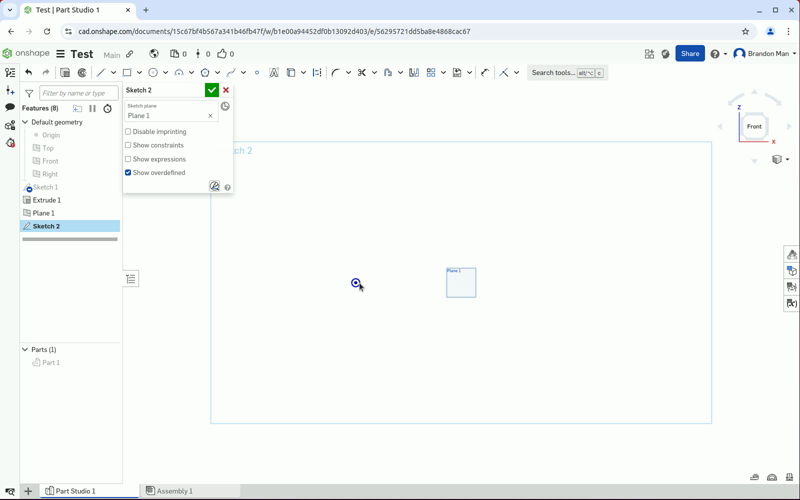
mouse_move(352, 284)
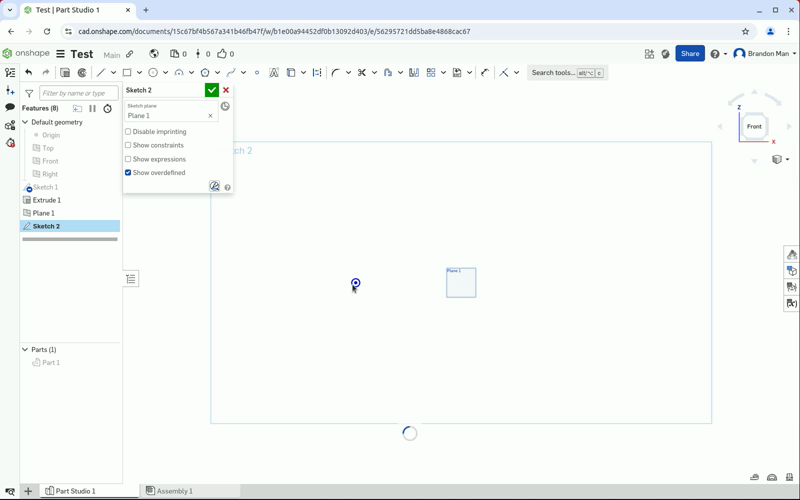
scroll(6)
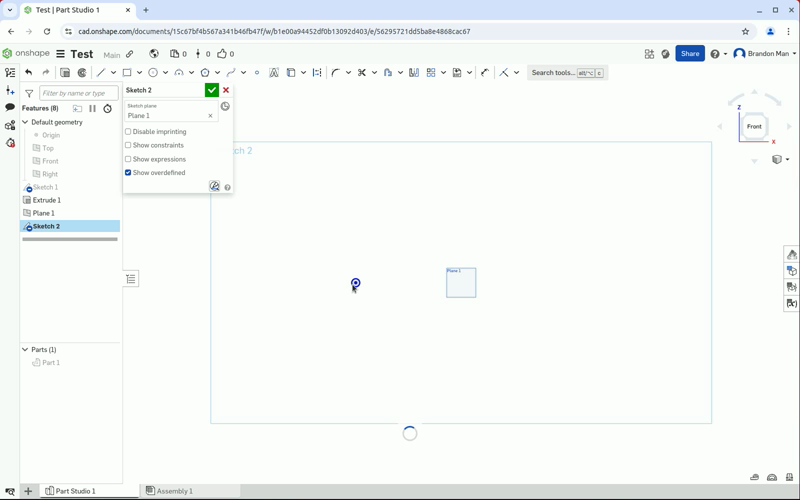
scroll(6)
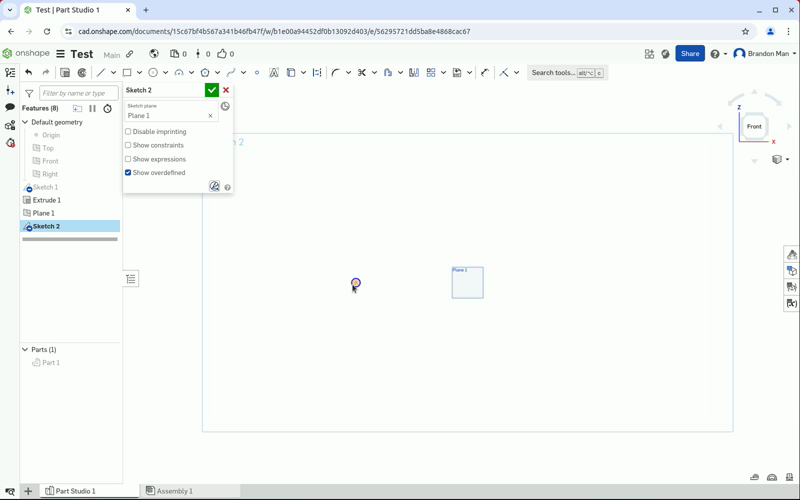
scroll(6)
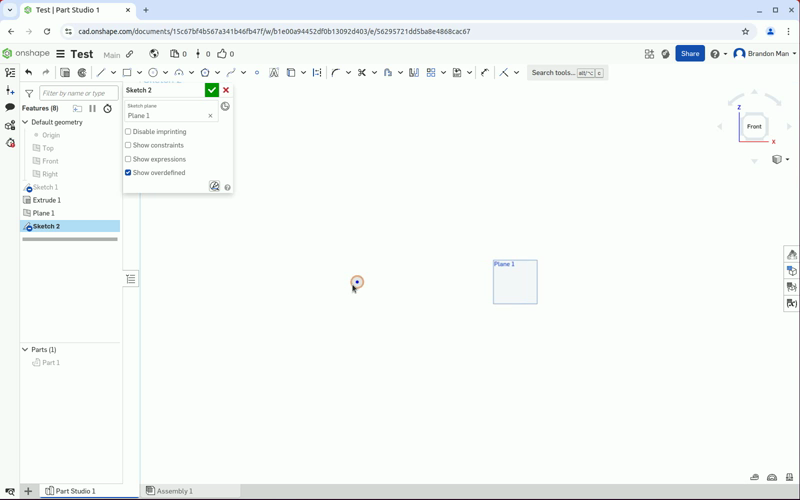
scroll(6)
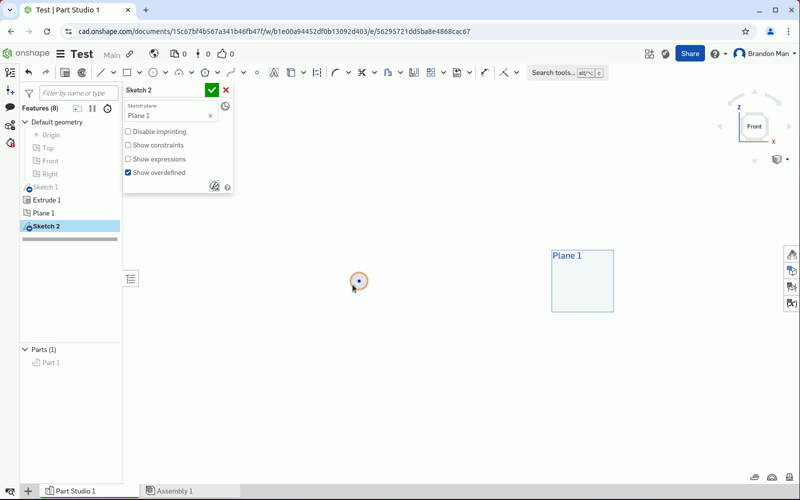
scroll(6)
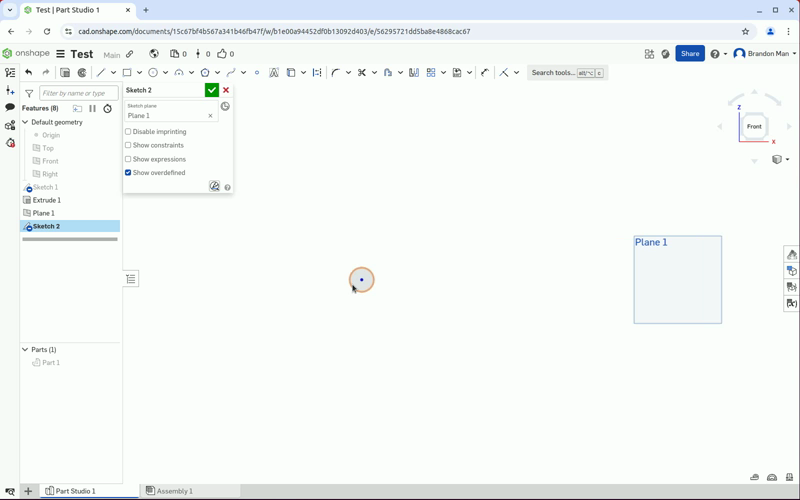
scroll(6)
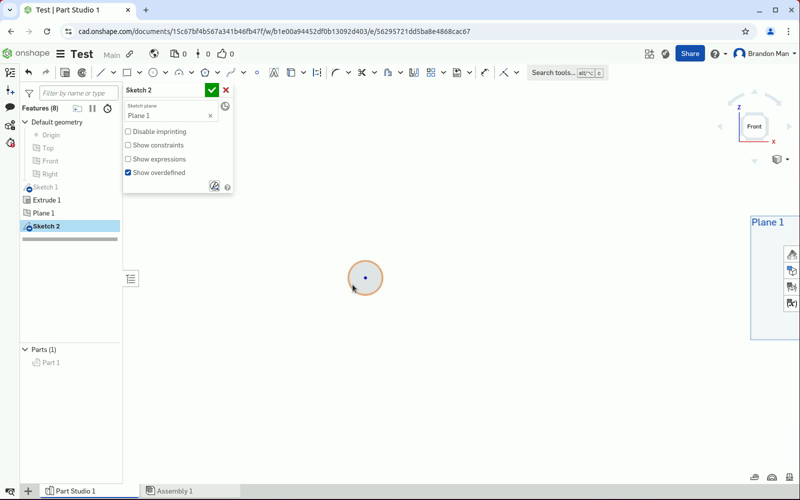
scroll(6)
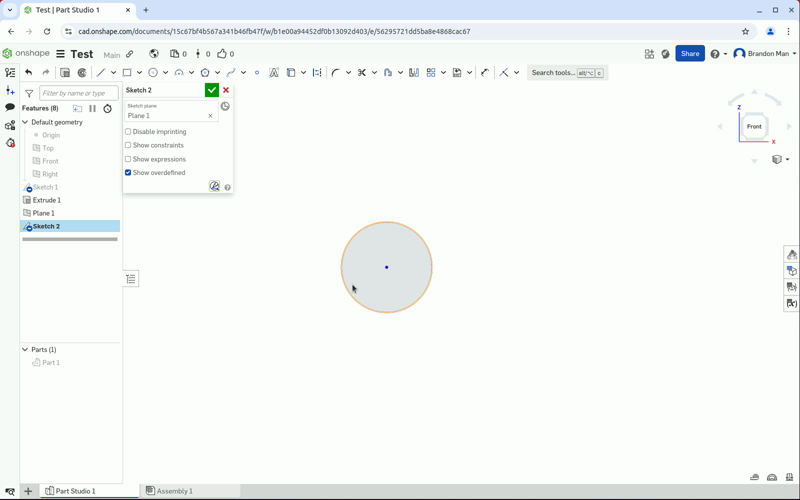
click(352, 284)
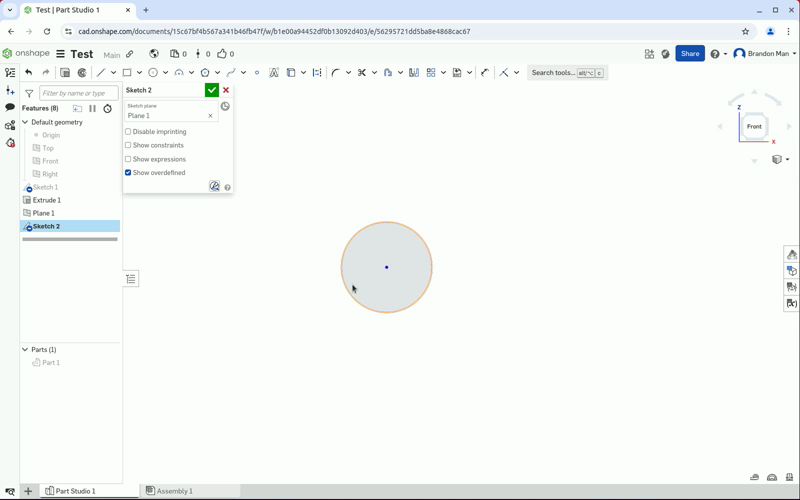
scroll(-6)
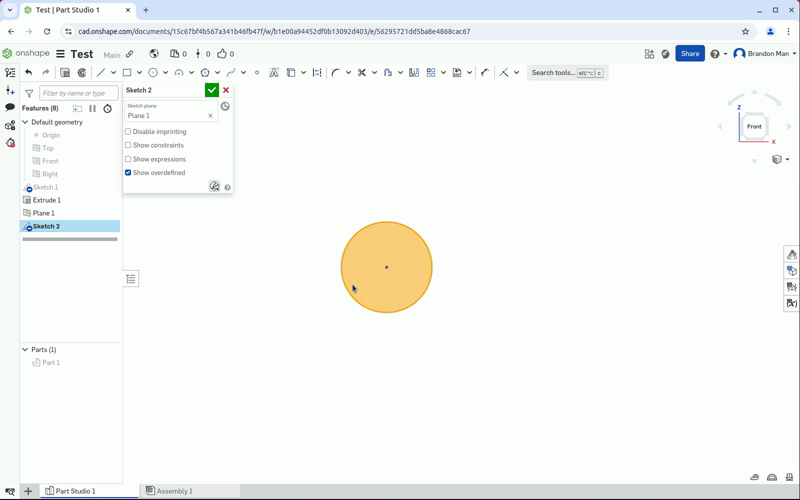
scroll(-6)
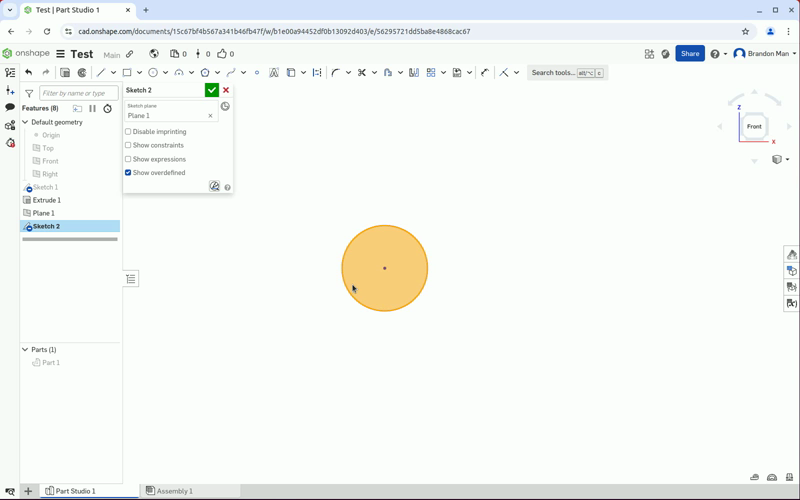
scroll(-6)
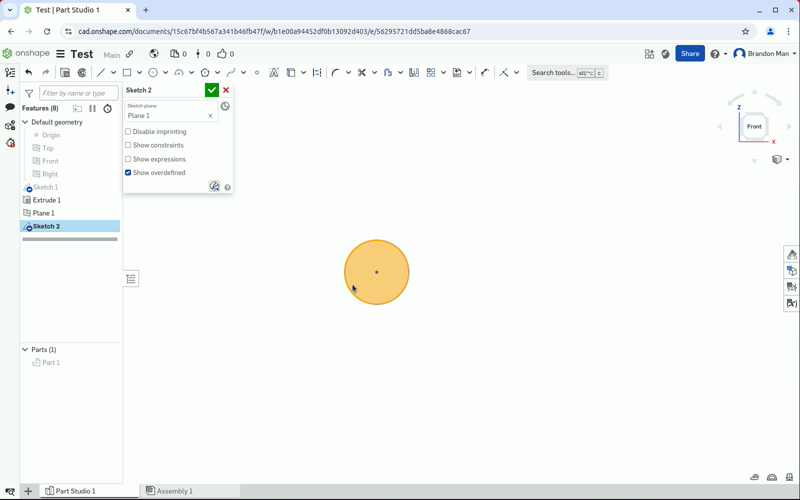
scroll(-6)
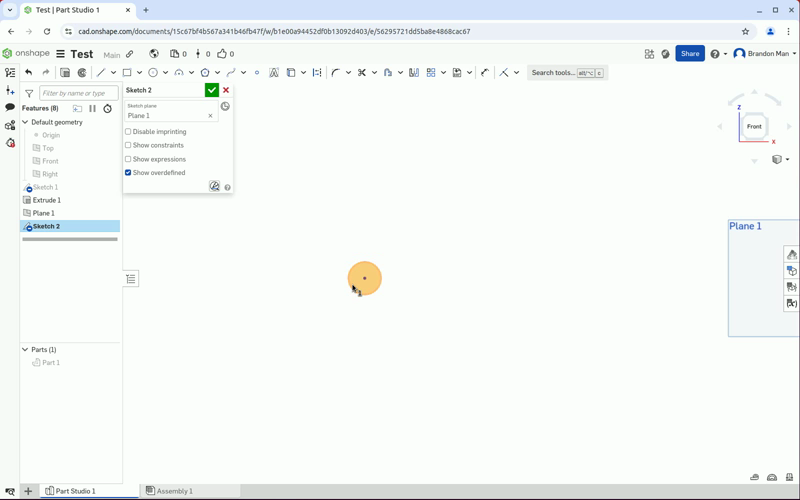
scroll(-6)
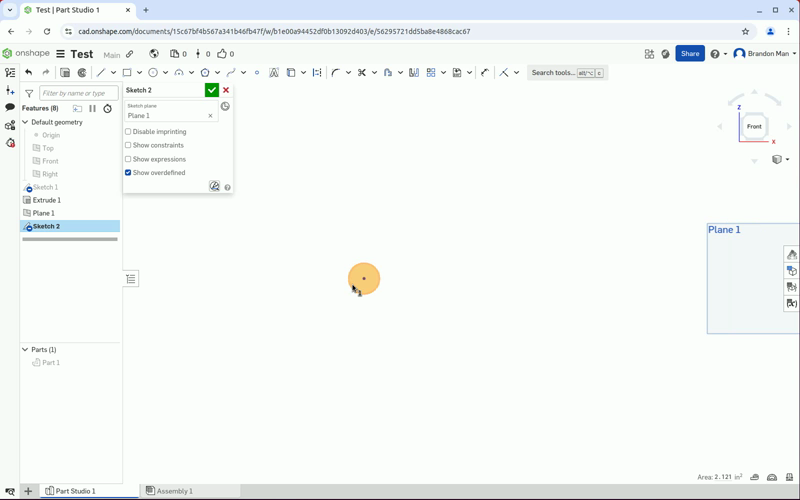
scroll(-6)
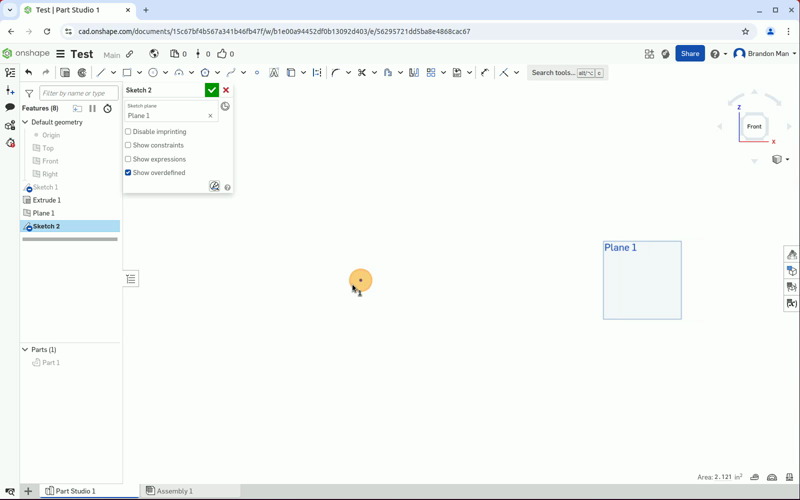
scroll(-6)
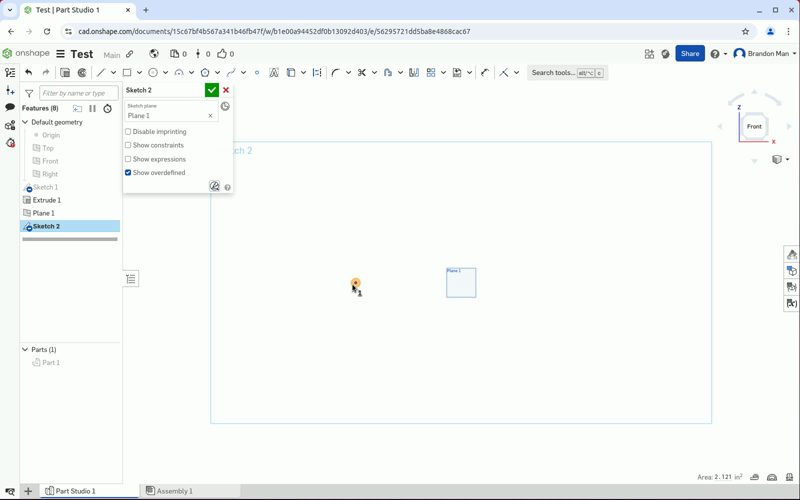
mouse_move(73, 352)
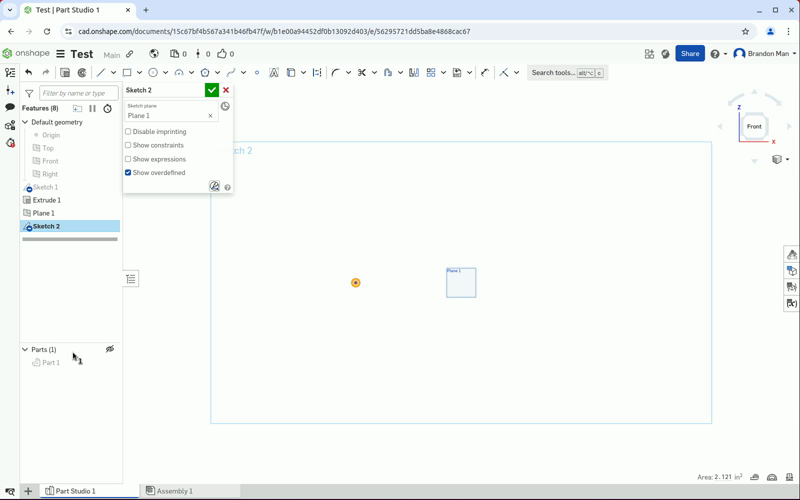
key(shift+y)
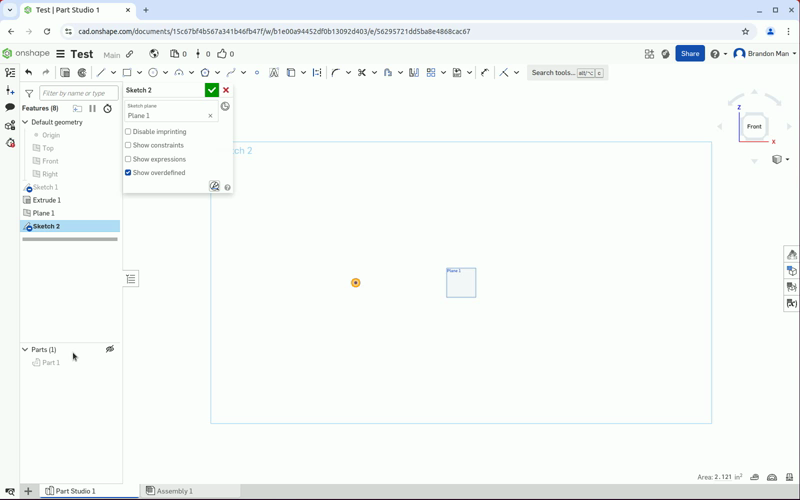
key(shift+e)
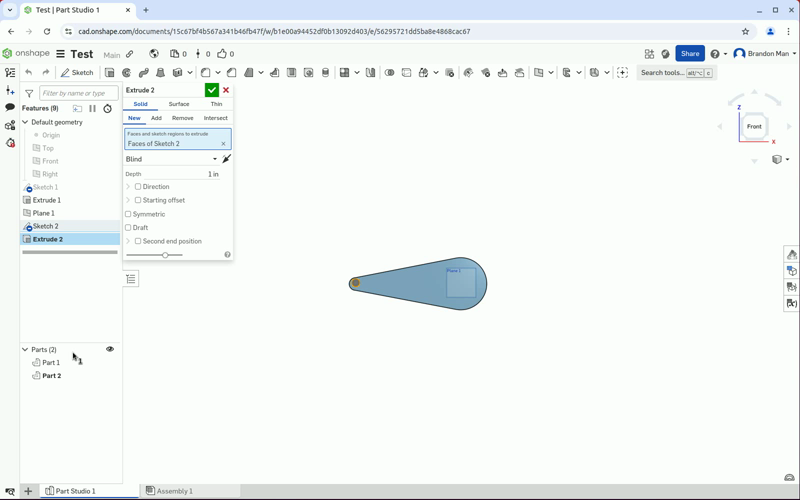
mouse_move(143, 106)
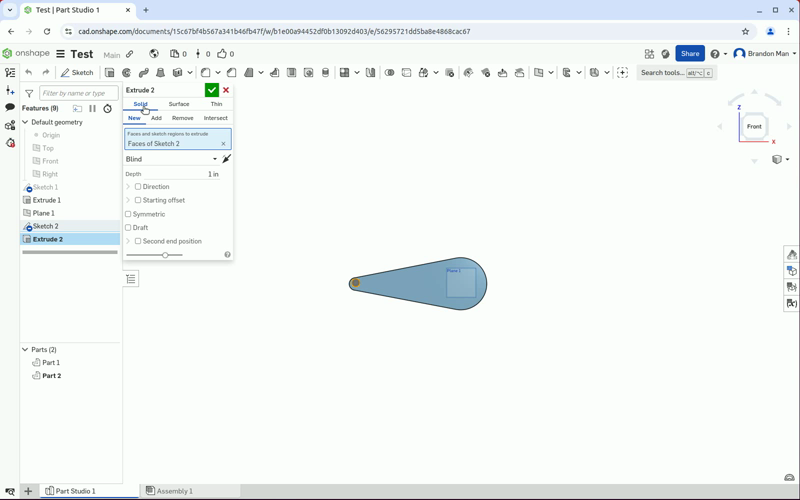
click(143, 106)
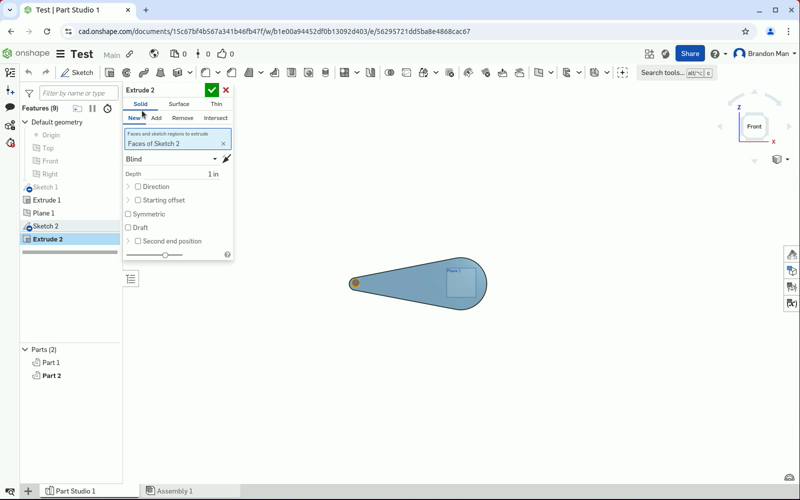
mouse_move(137, 120)
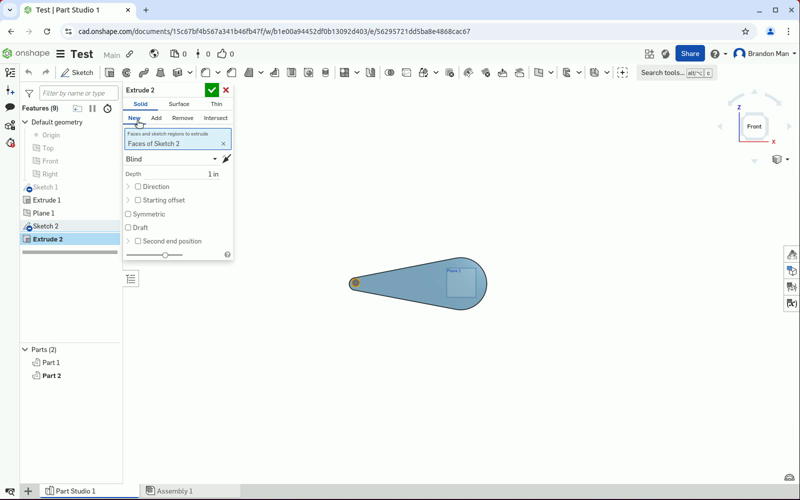
click(137, 120)
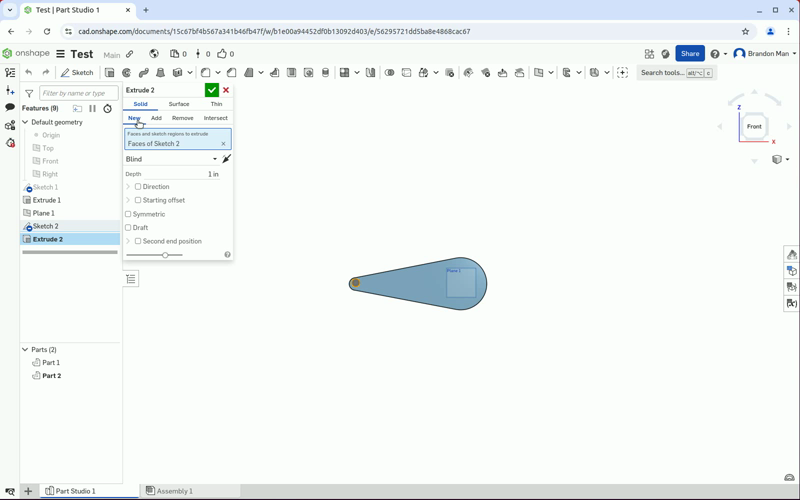
key(tab, 4)
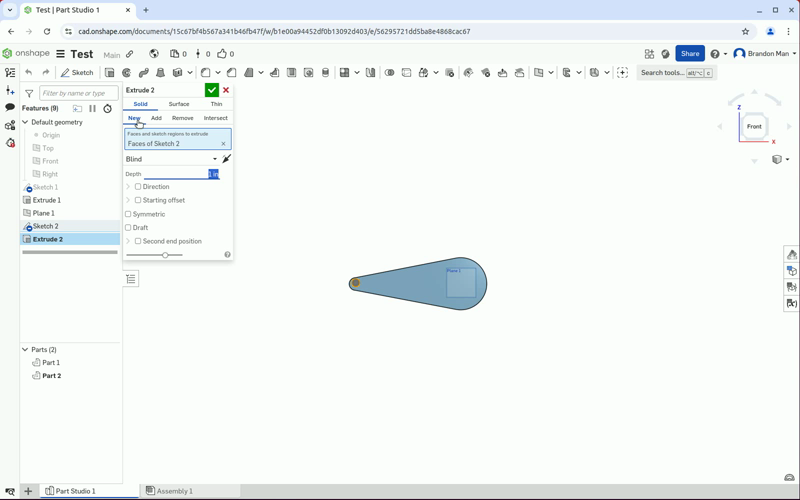
text(1.204)
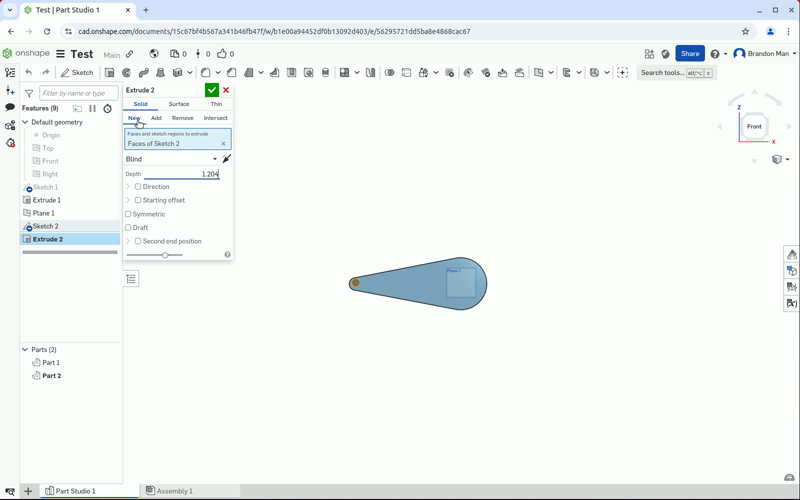
key(enter)
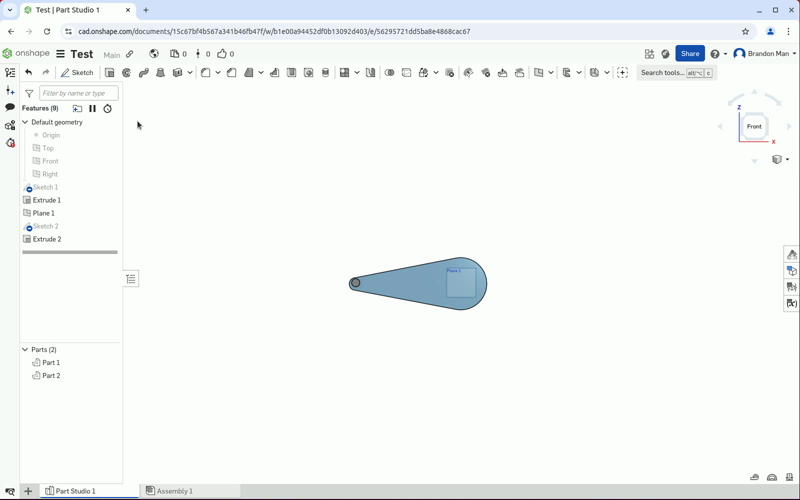
key(shift+h)
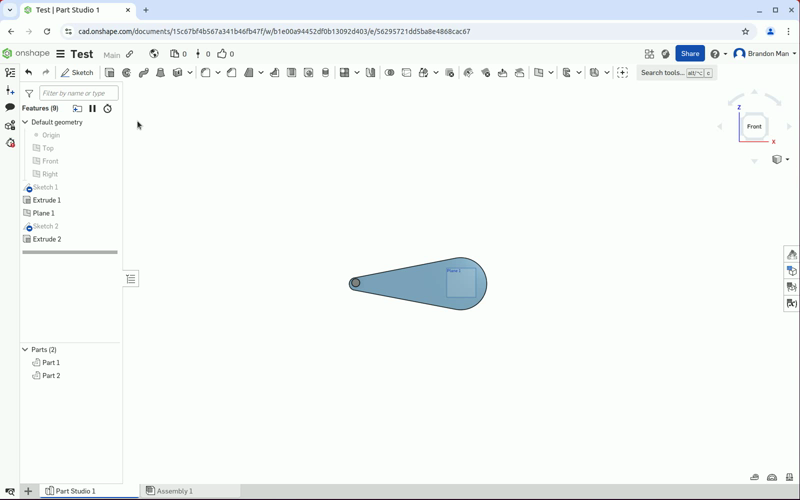
key(shift+h)
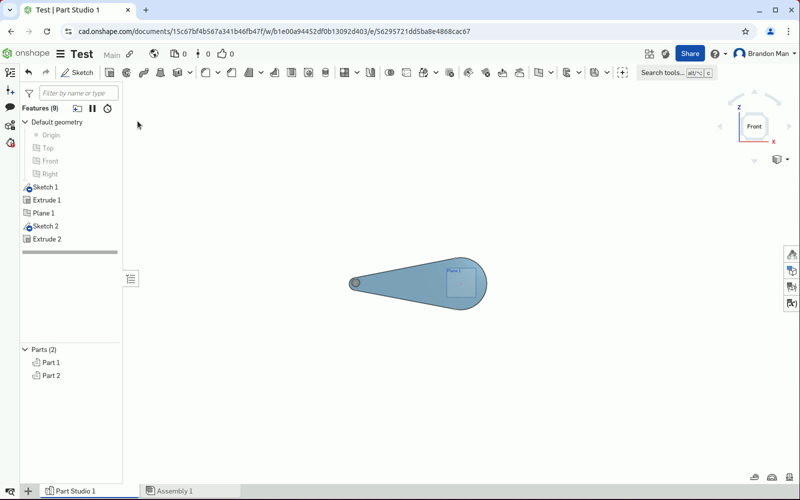
key(shift+7)
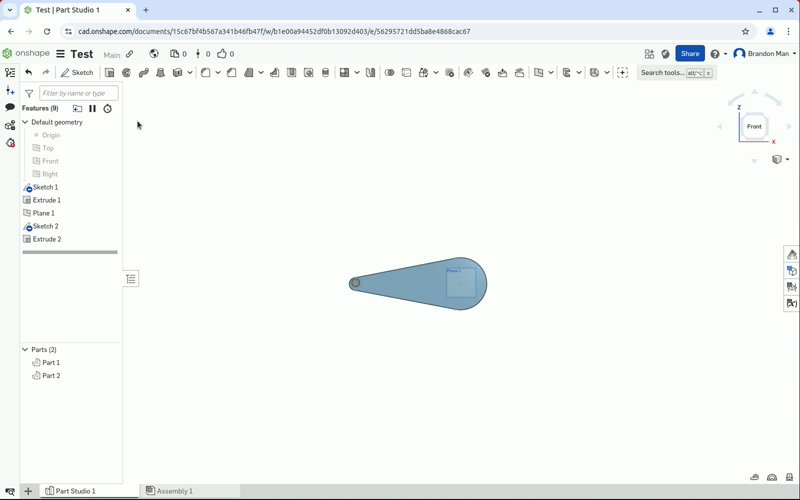
key(left, 2)
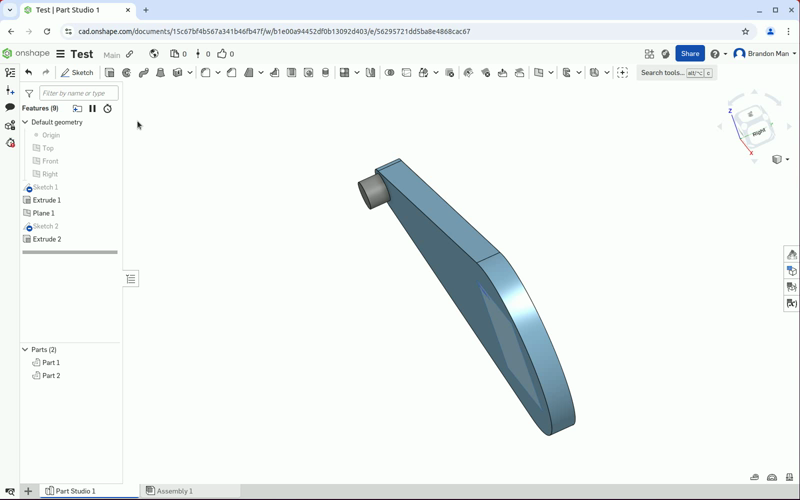
key(down, 2)
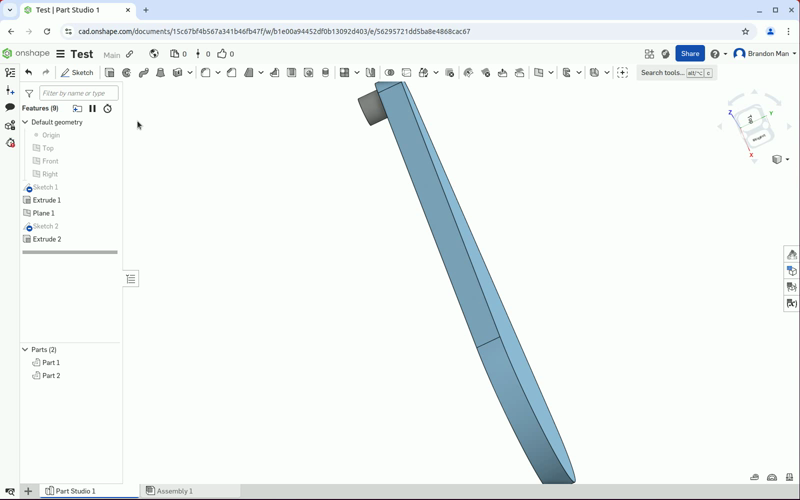
key(up, 2)
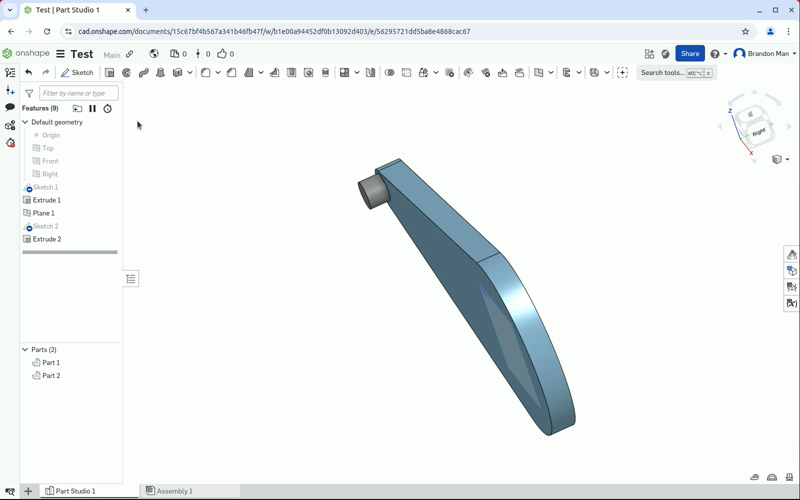
key(right, 2)
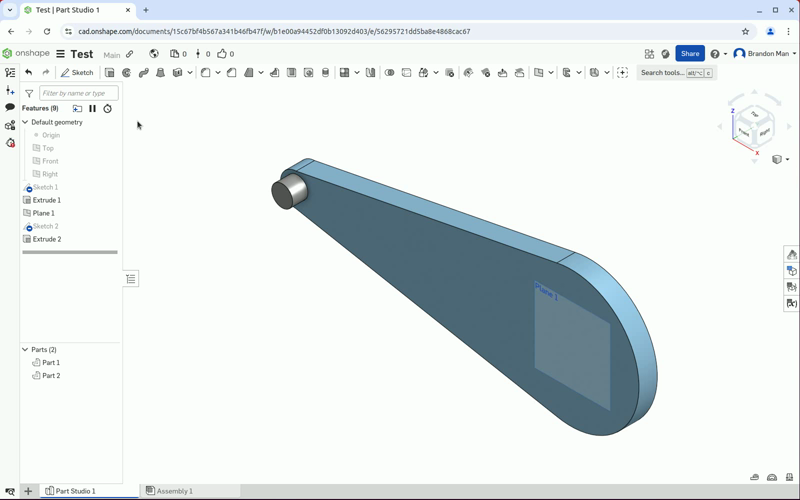
mouse_move(73, 189)
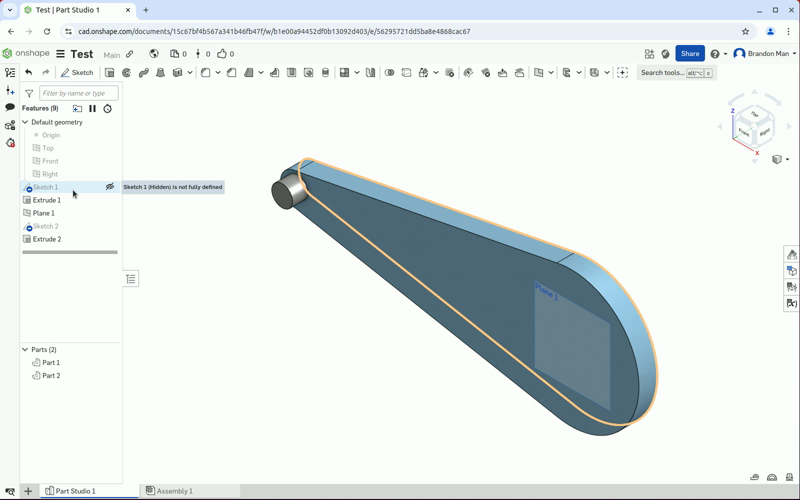
click(73, 189)